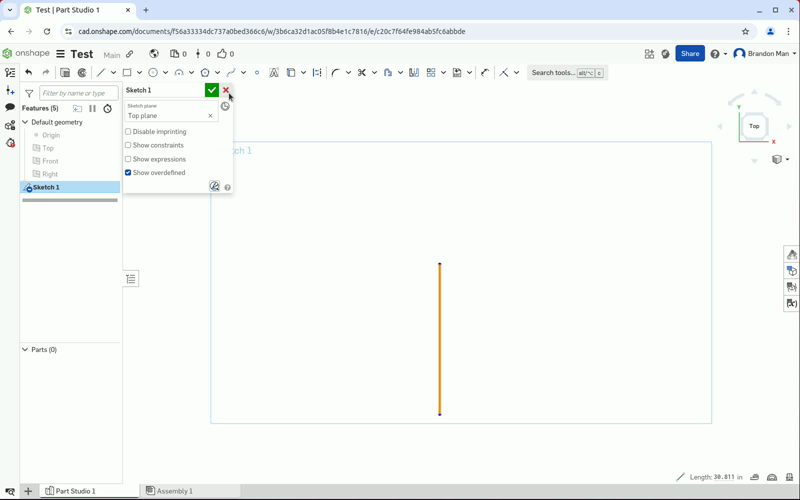
key(shift+h)
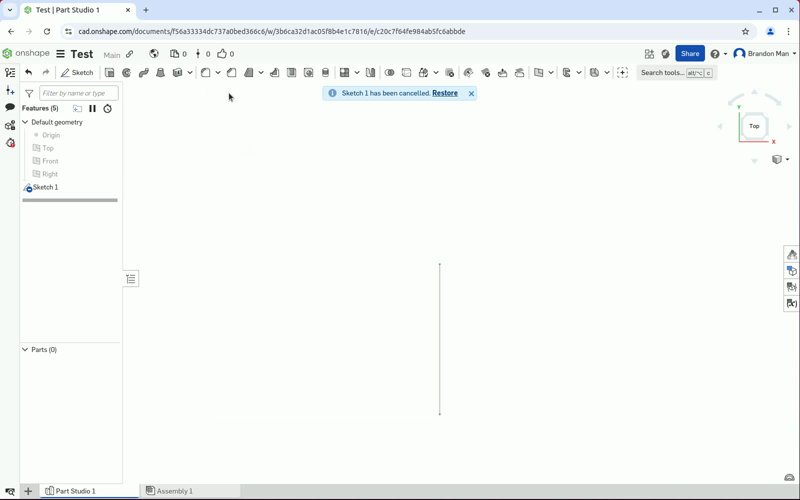
key(shift+s)
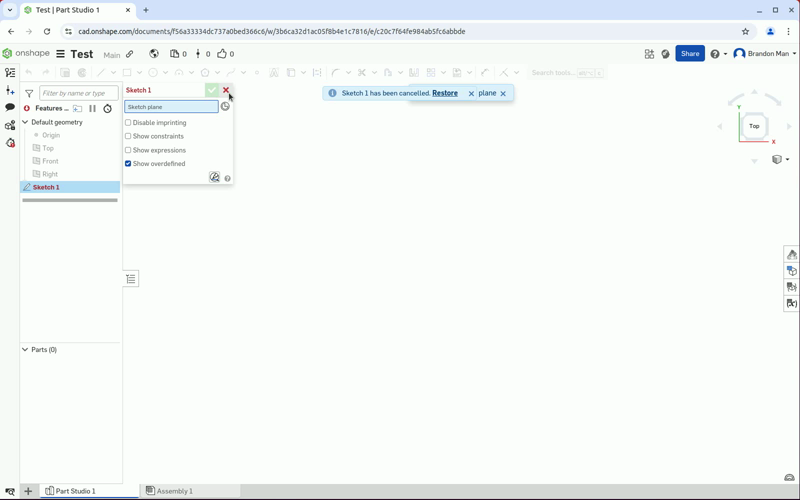
mouse_move(73, 150)
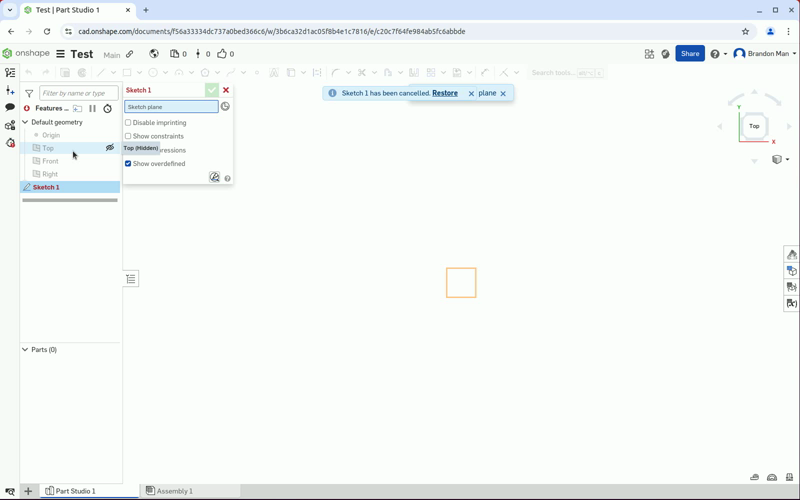
click(73, 150)
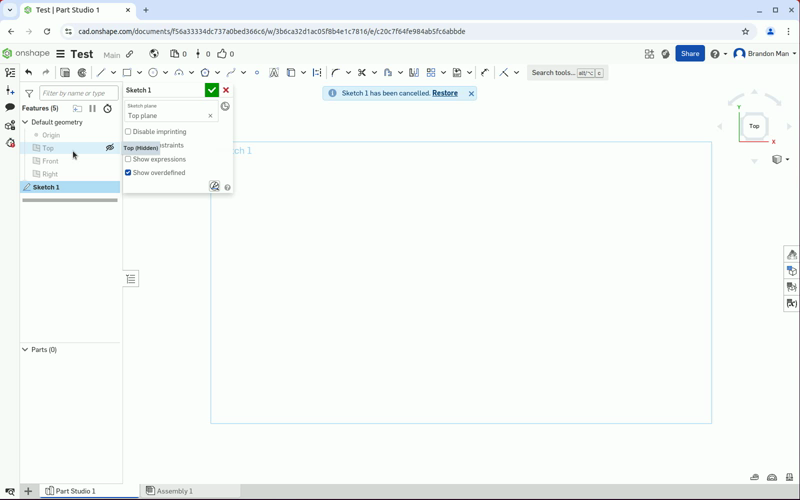
mouse_move(73, 352)
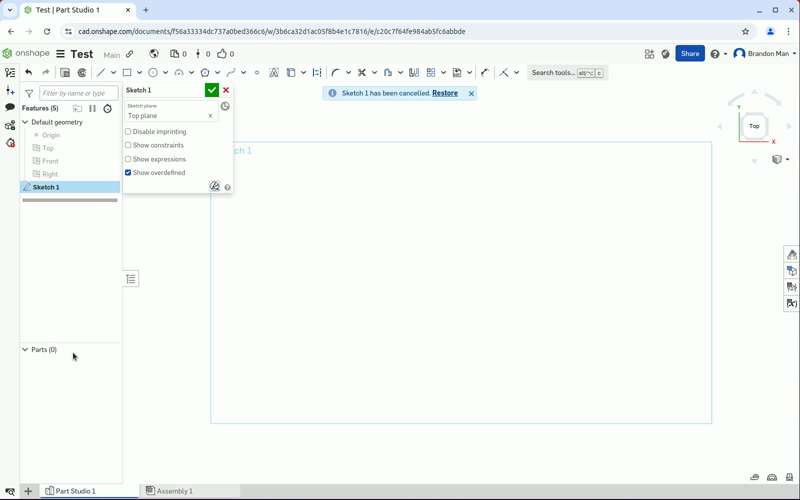
key(y)
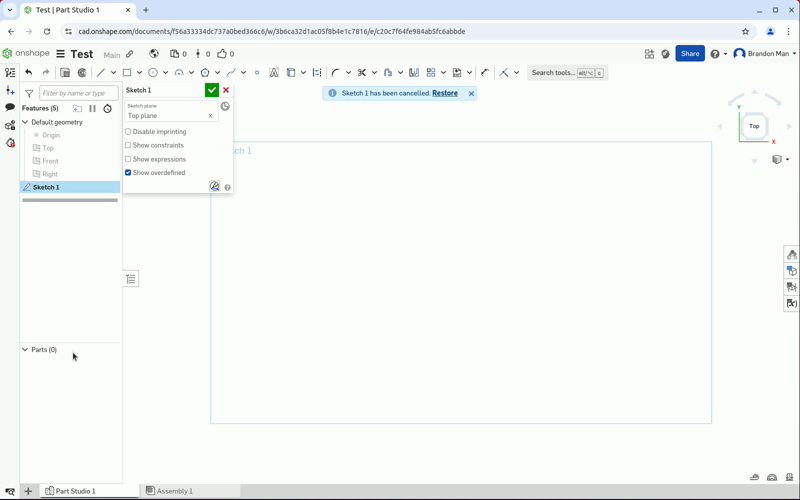
key(l)
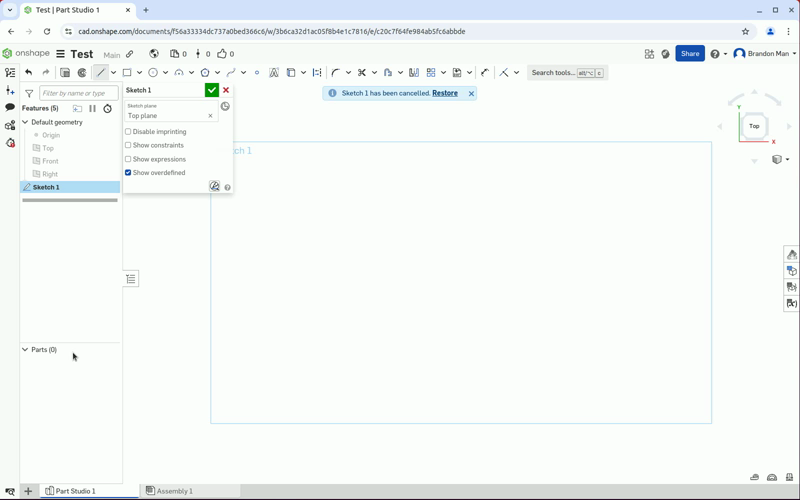
key_down(shift)
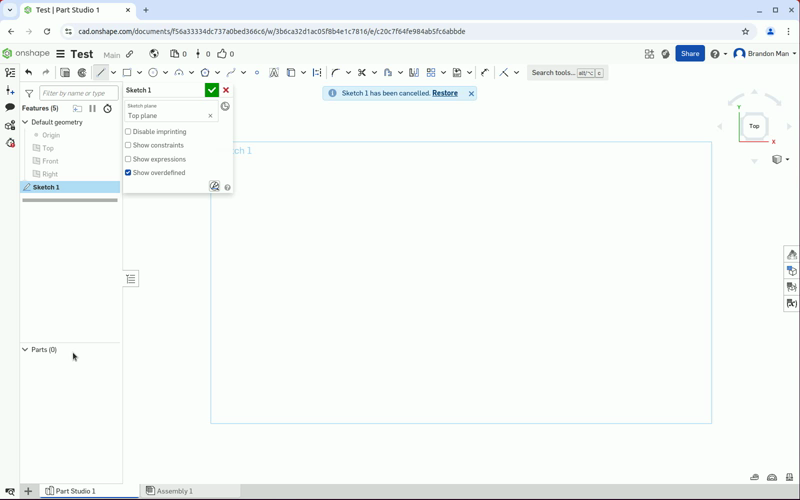
mouse_move(460, 282)
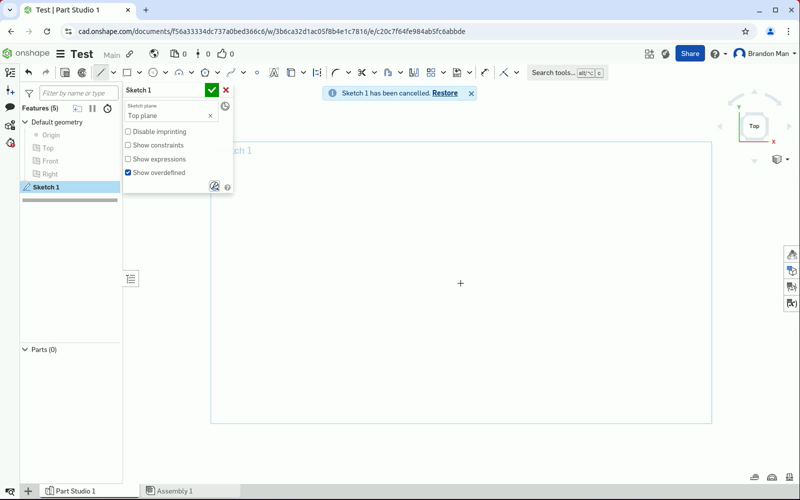
click(460, 282)
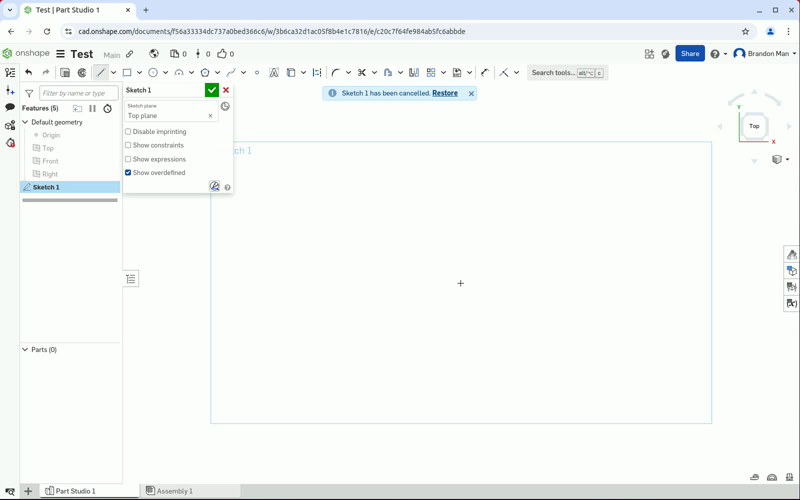
key_up(shift)
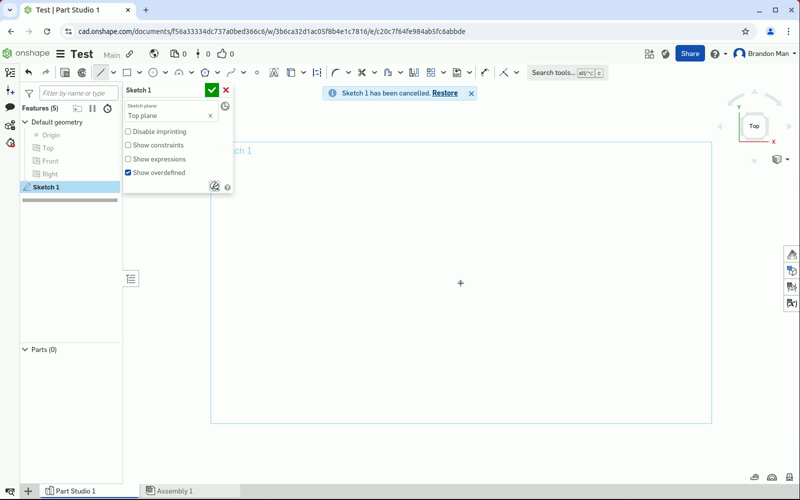
key_down(shift)
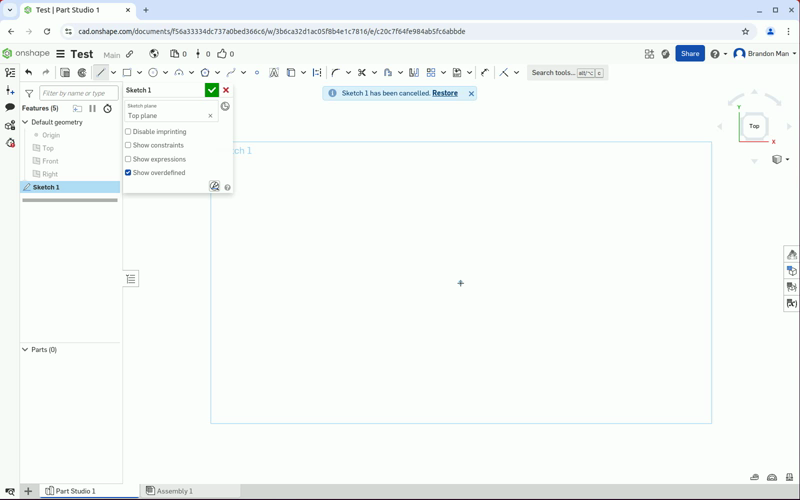
mouse_move(490, 282)
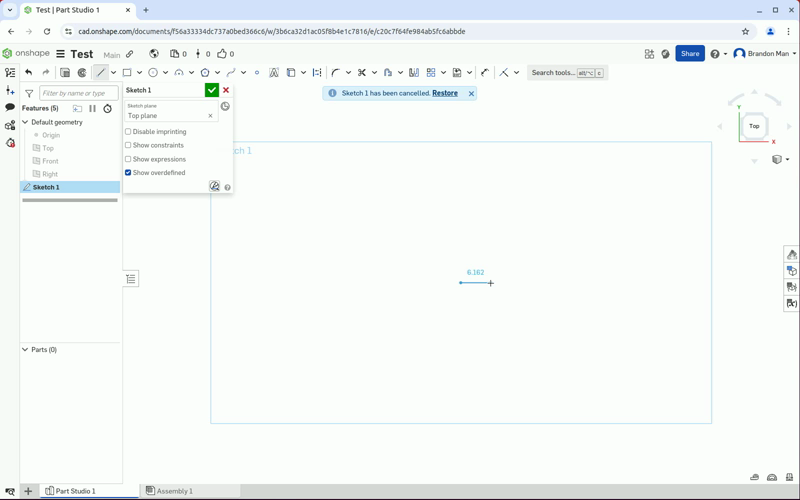
mouse_move(508, 282)
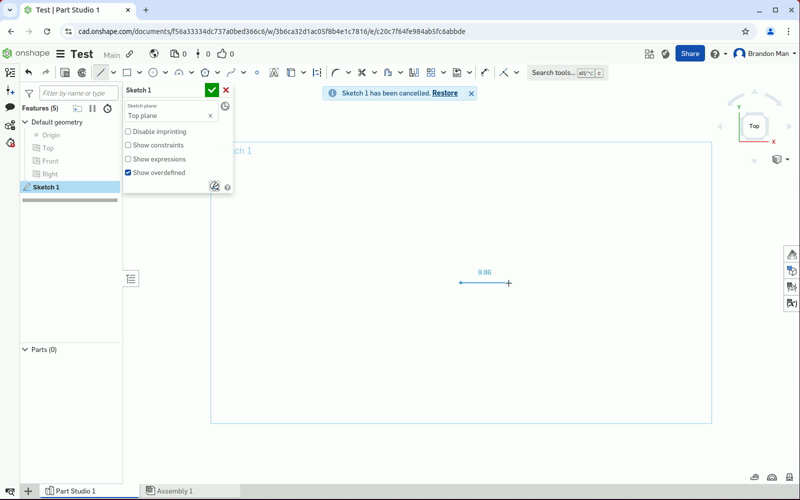
click(508, 282)
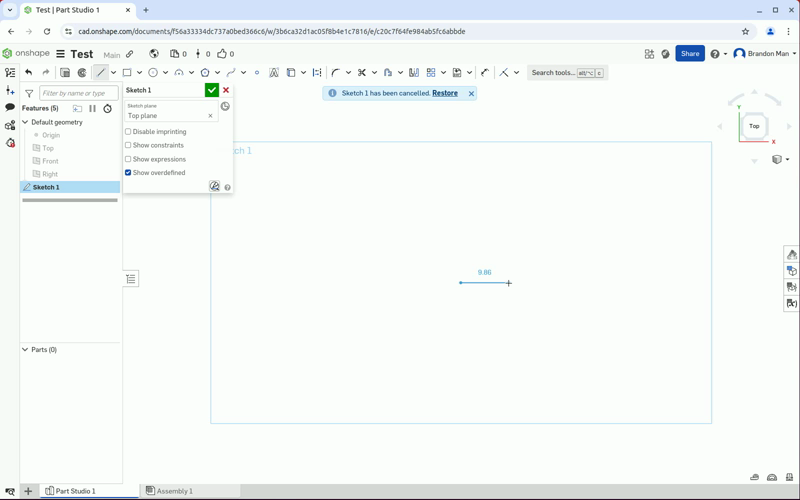
key_up(shift)
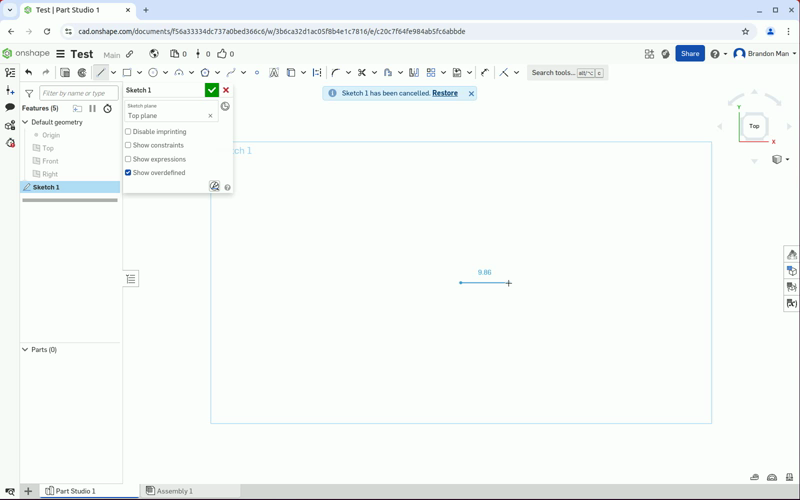
key_down(shift)
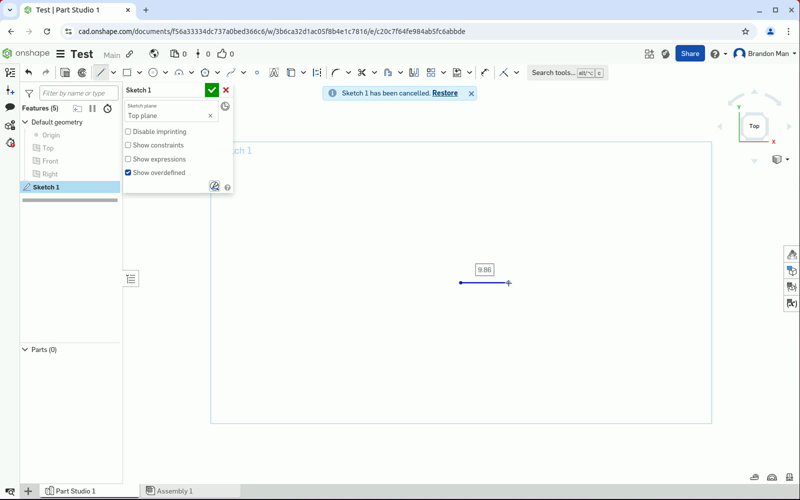
mouse_move(538, 282)
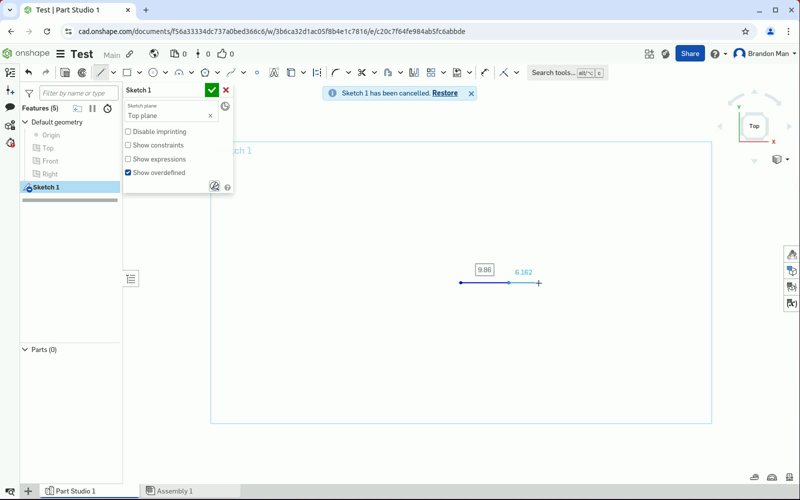
mouse_move(508, 226)
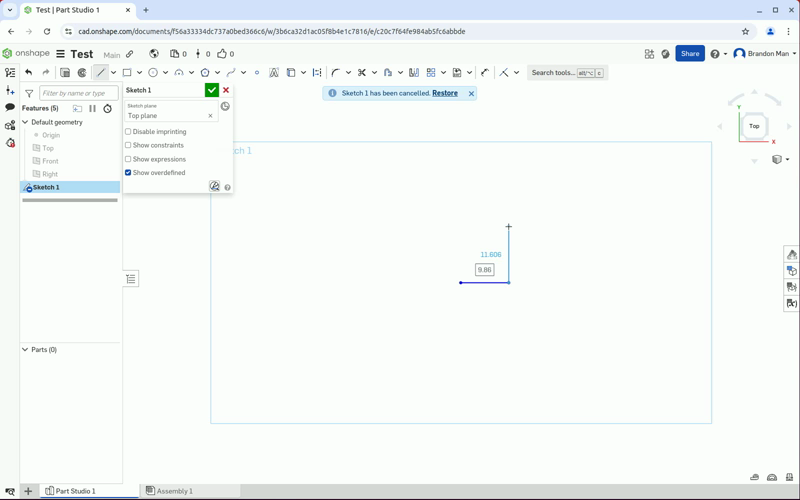
click(508, 226)
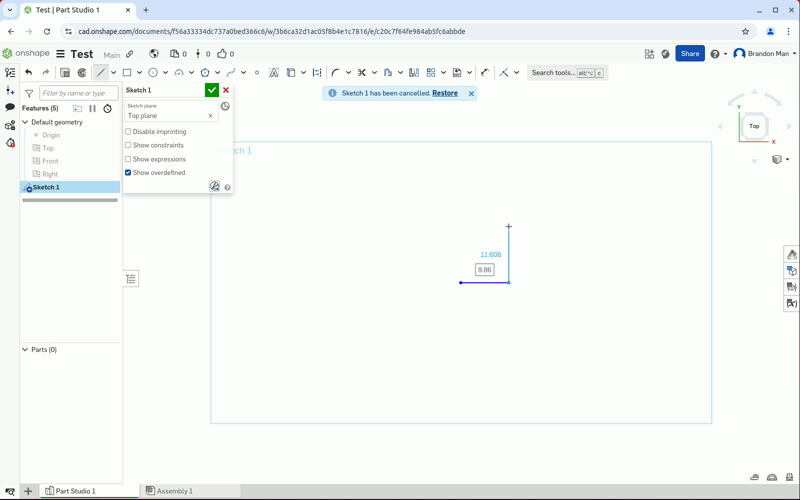
key_up(shift)
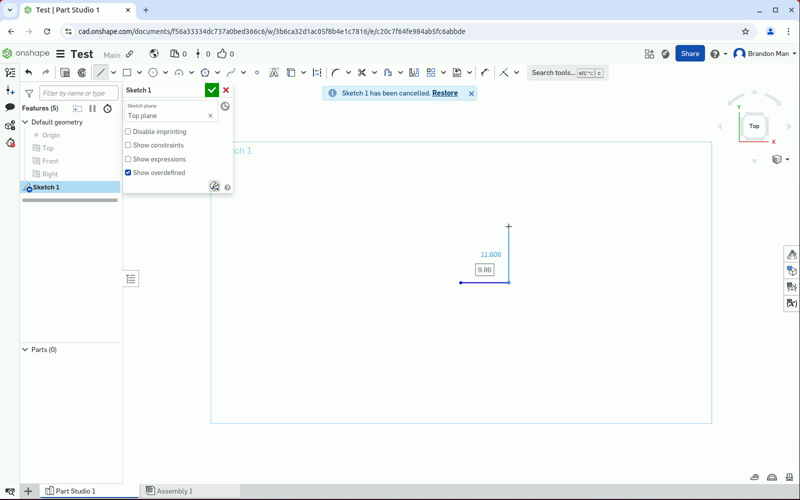
key_down(shift)
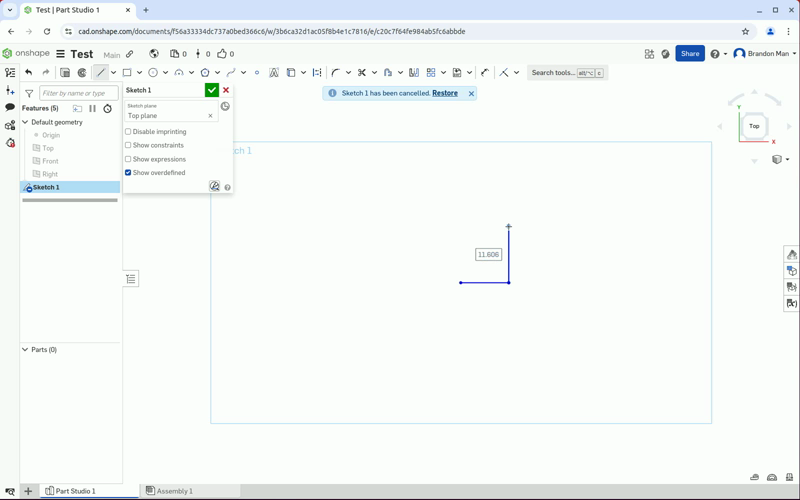
mouse_move(538, 226)
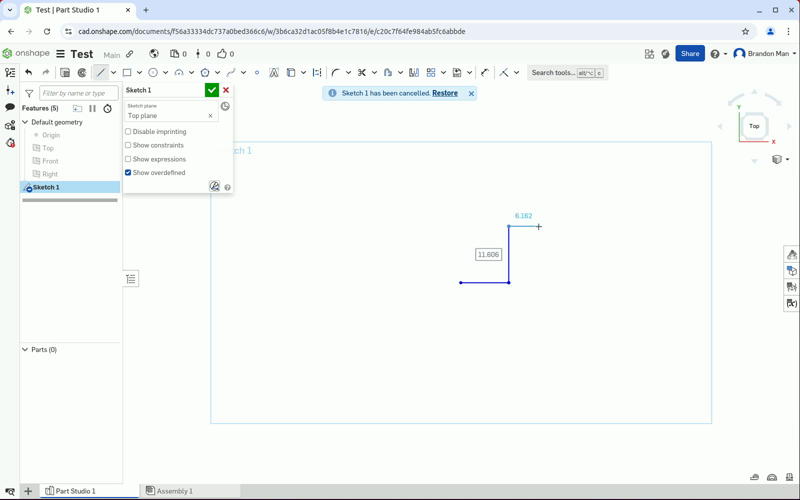
mouse_move(460, 226)
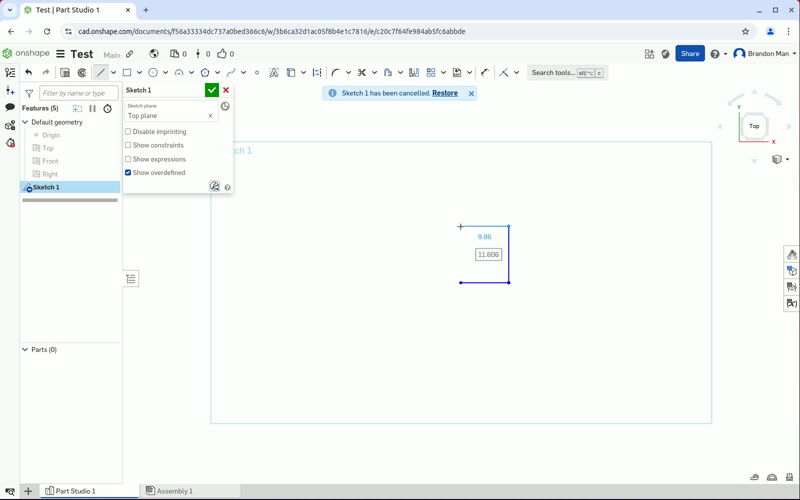
click(460, 226)
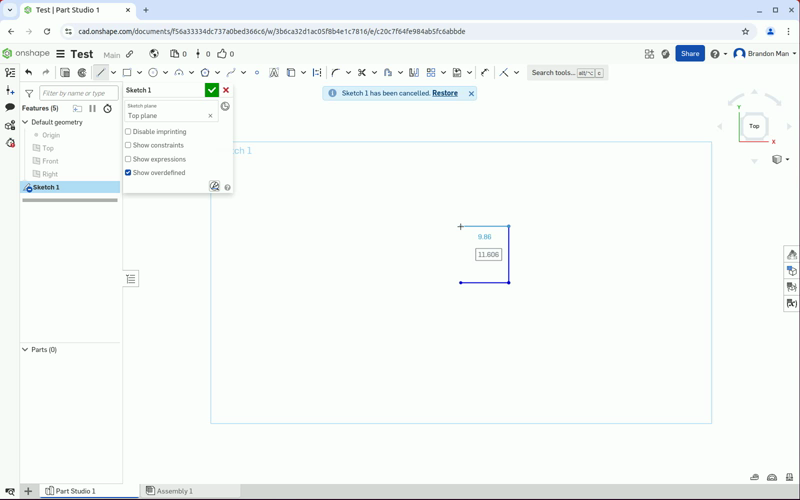
key_up(shift)
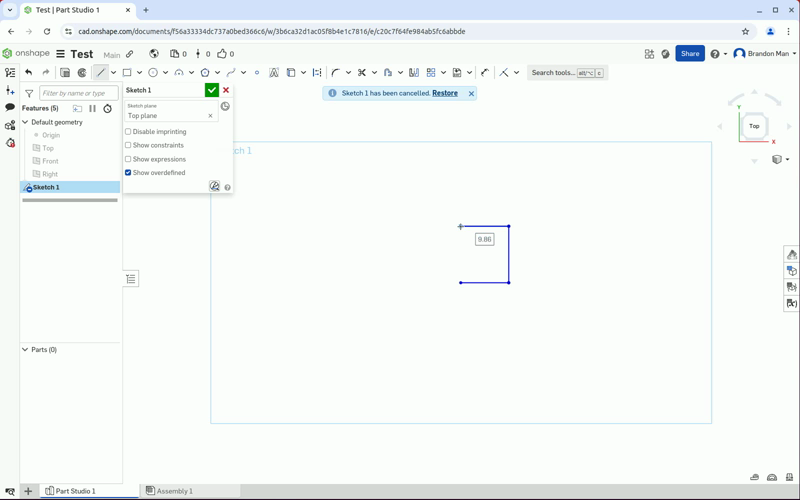
mouse_move(490, 226)
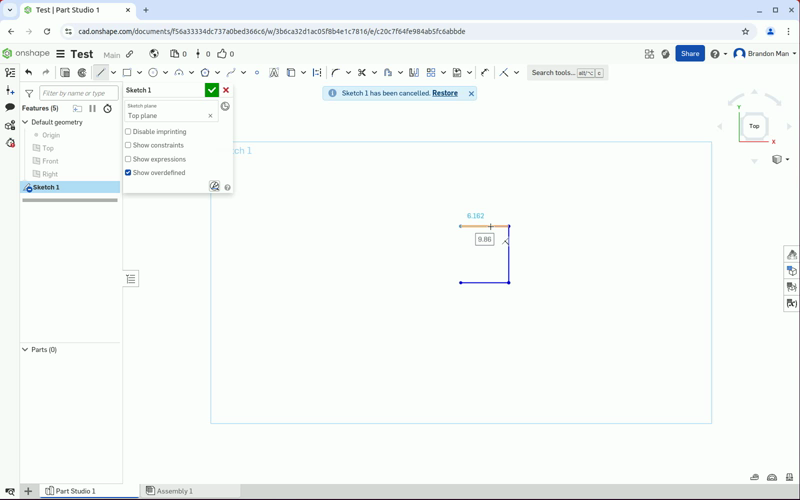
key_down(shift)
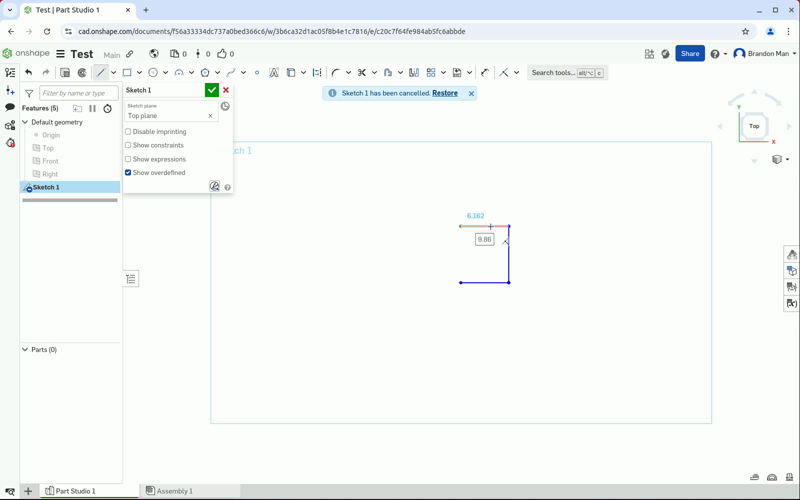
mouse_move(460, 282)
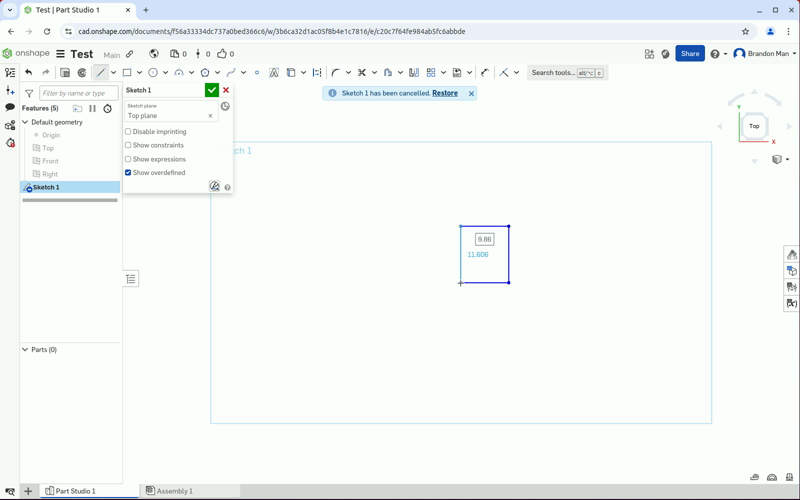
key_up(shift)
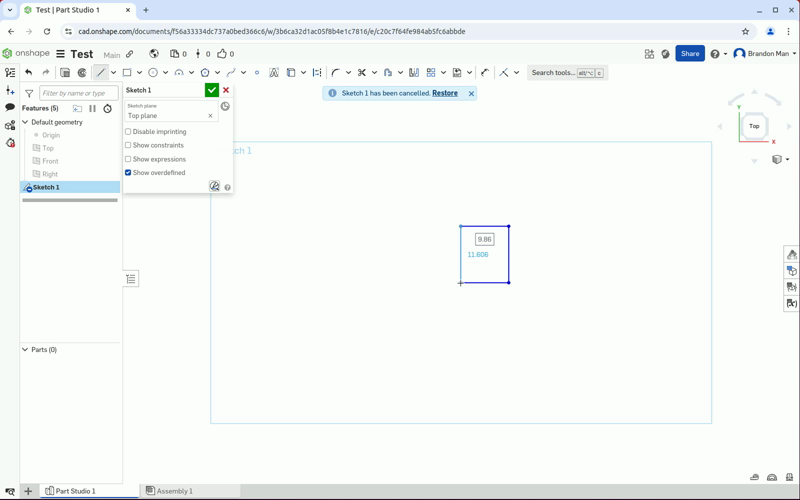
click(460, 282)
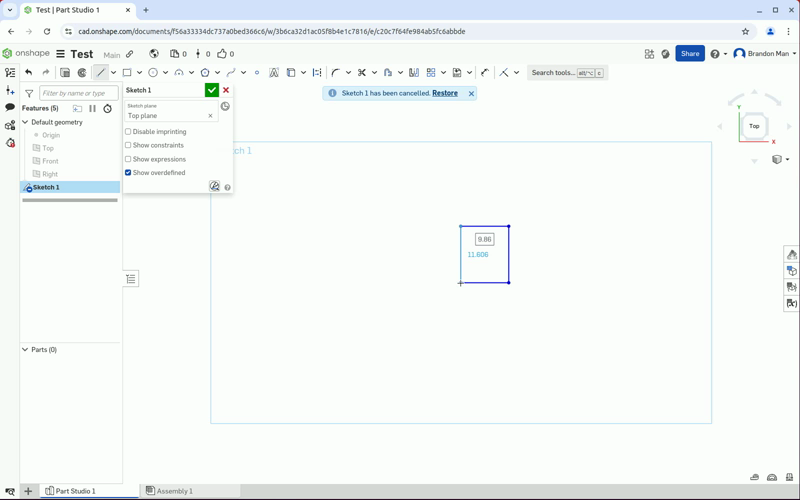
key(esc)
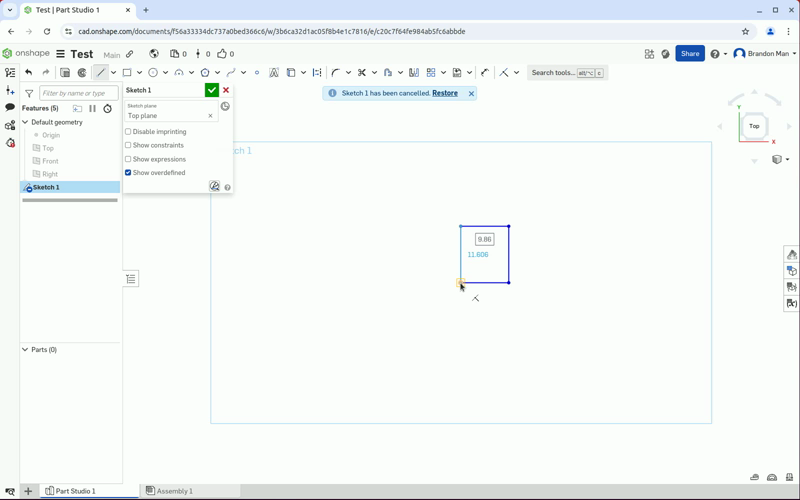
key(c)
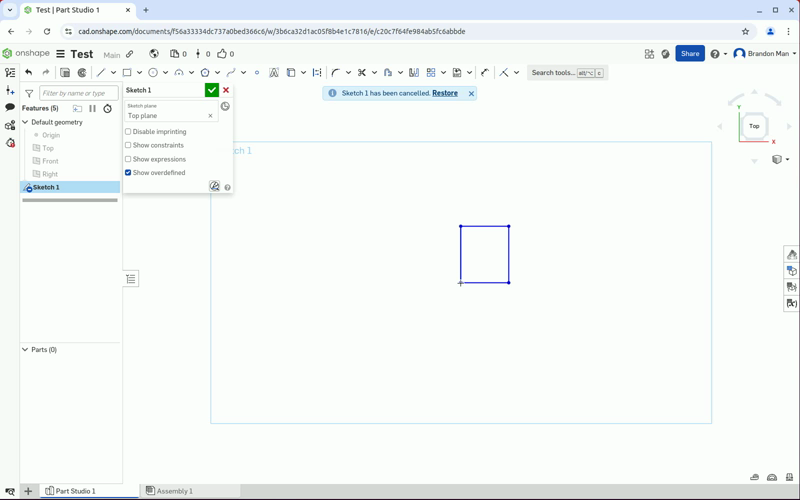
key_down(shift)
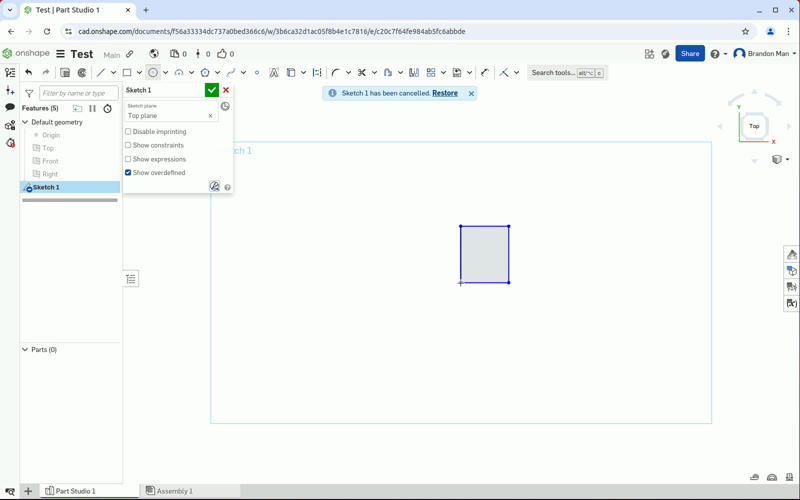
mouse_move(484, 278)
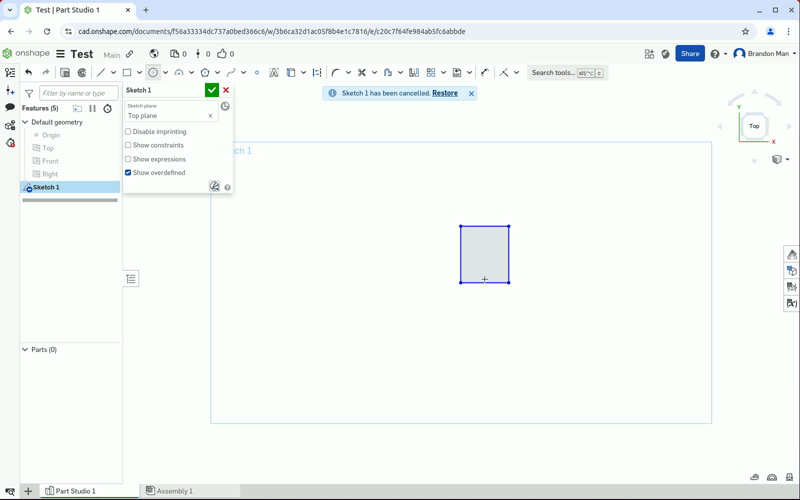
click(484, 278)
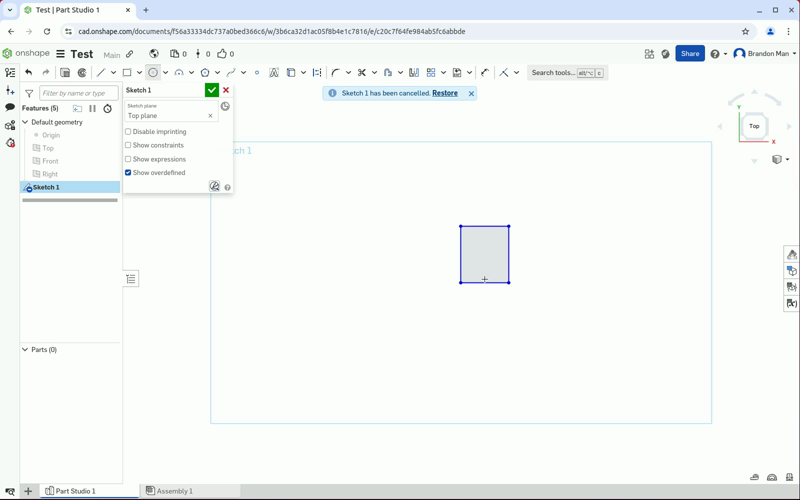
key_up(shift)
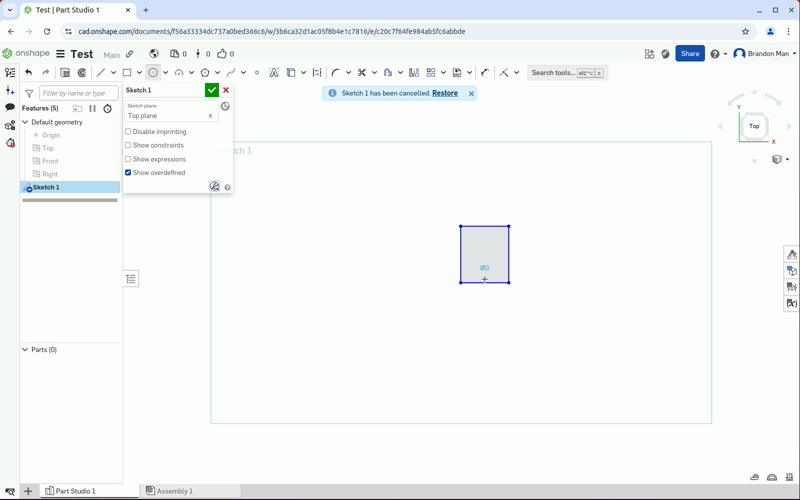
mouse_move(486, 278)
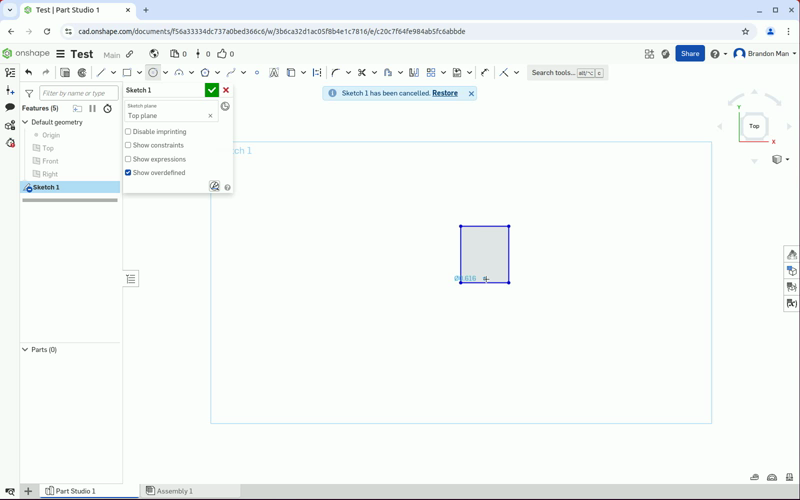
scroll(6)
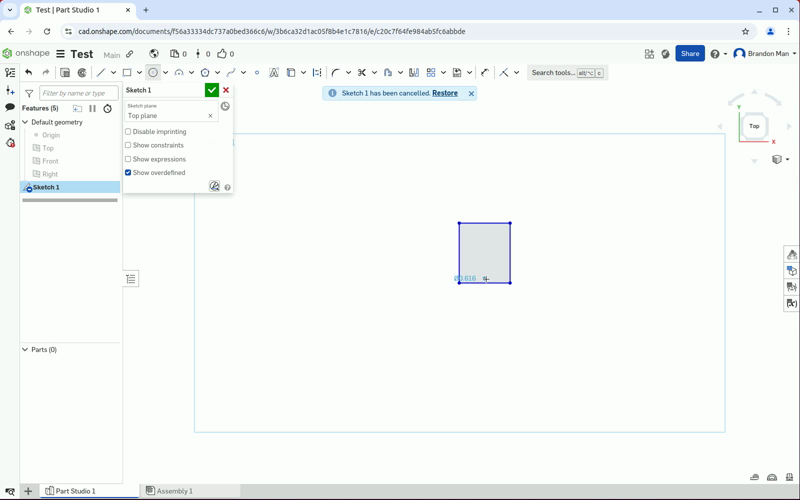
scroll(6)
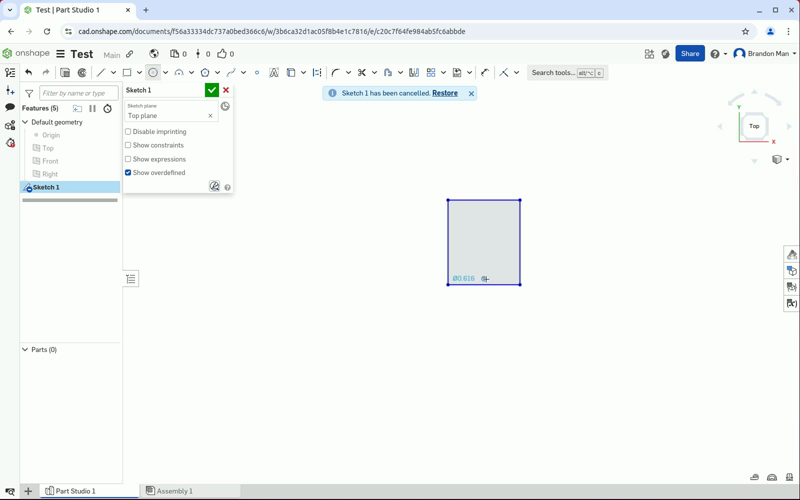
scroll(6)
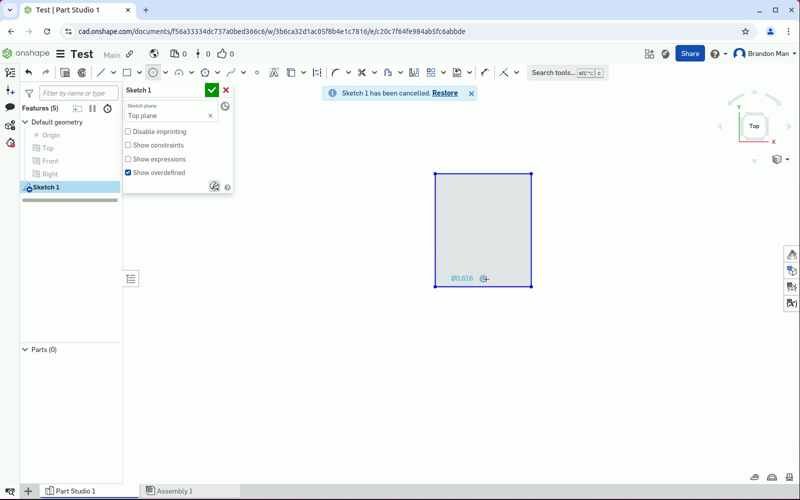
scroll(6)
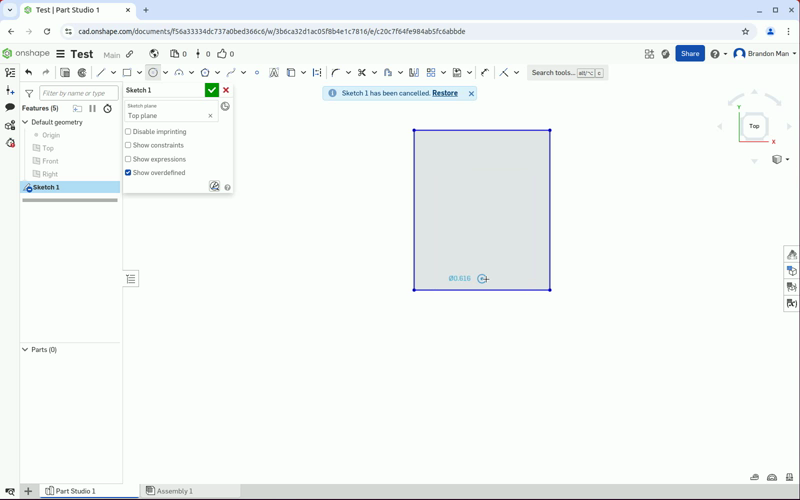
scroll(6)
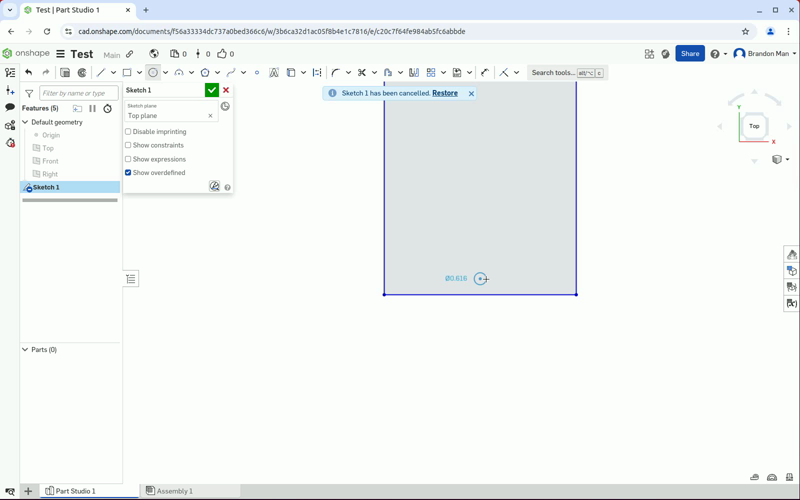
scroll(6)
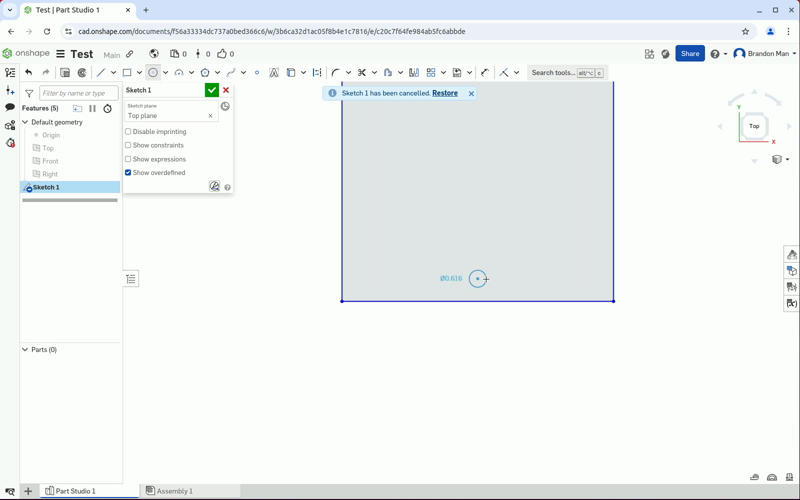
scroll(6)
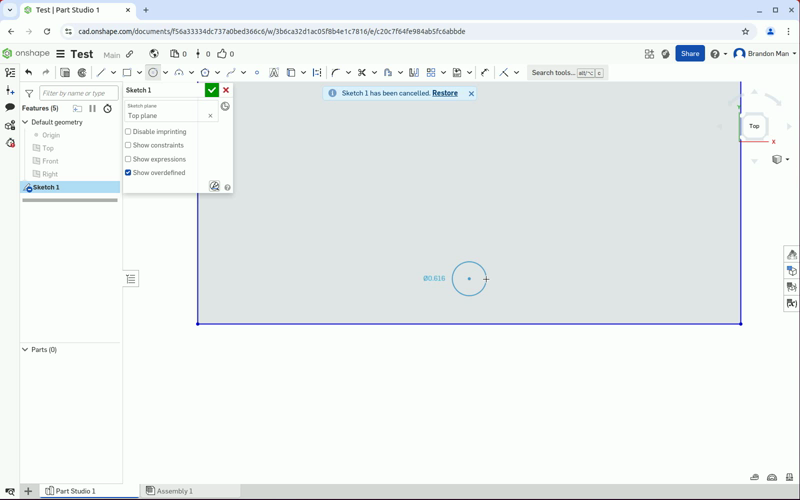
click(486, 278)
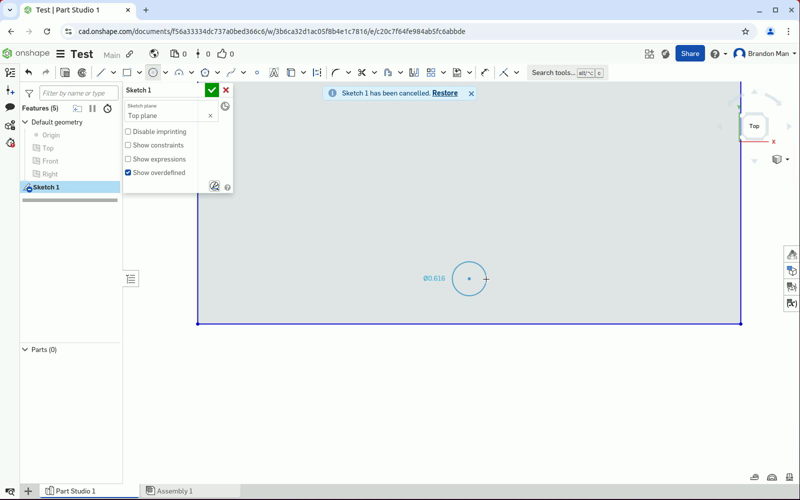
scroll(-6)
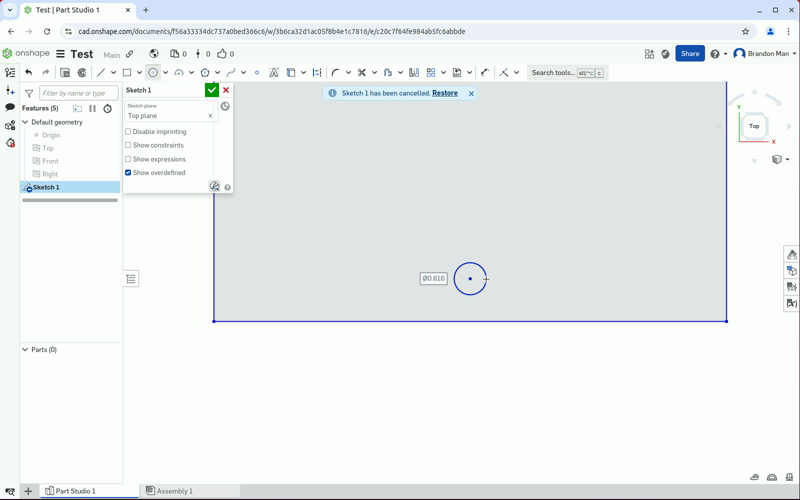
scroll(-6)
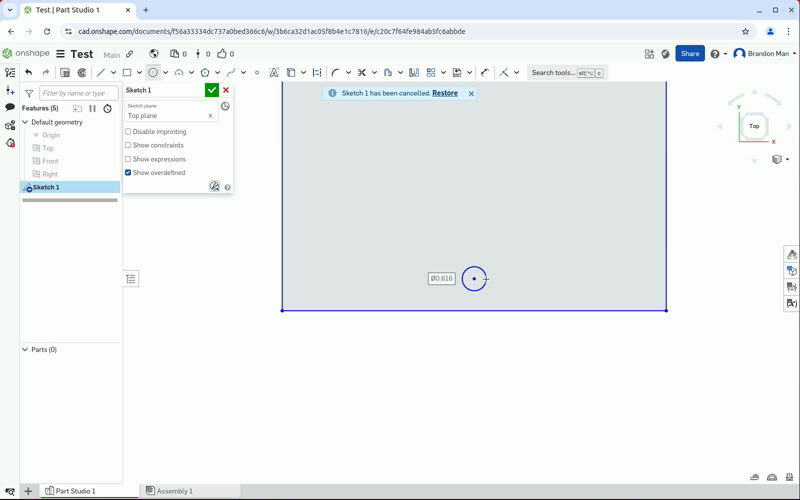
scroll(-6)
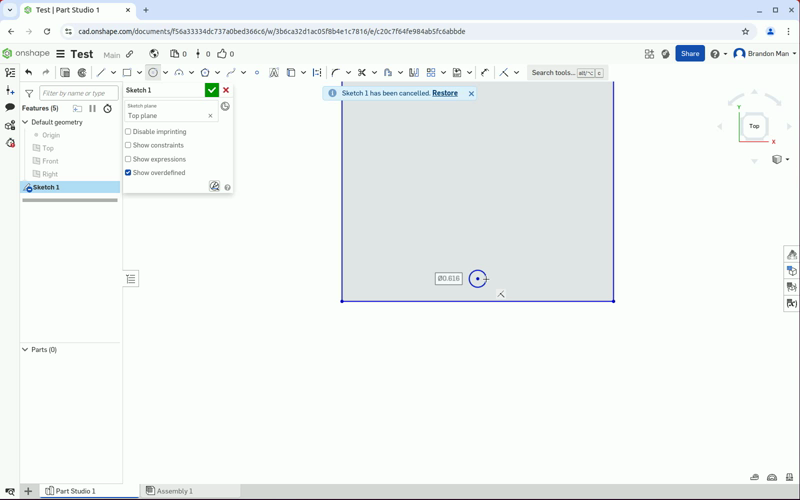
scroll(-6)
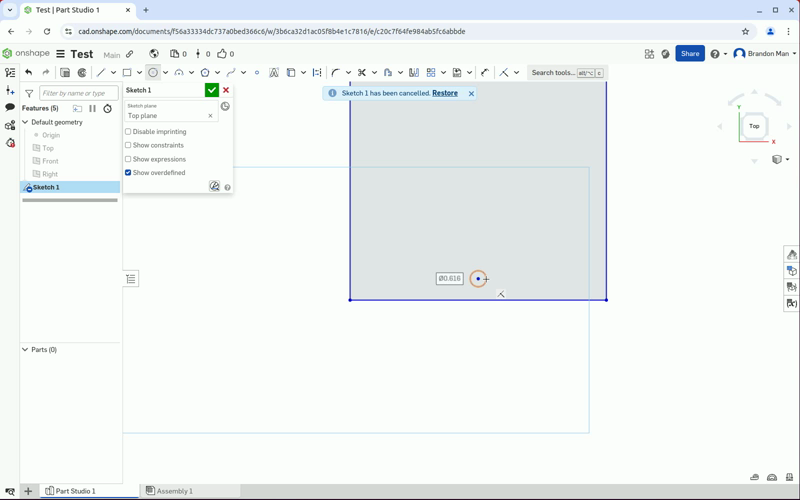
scroll(-6)
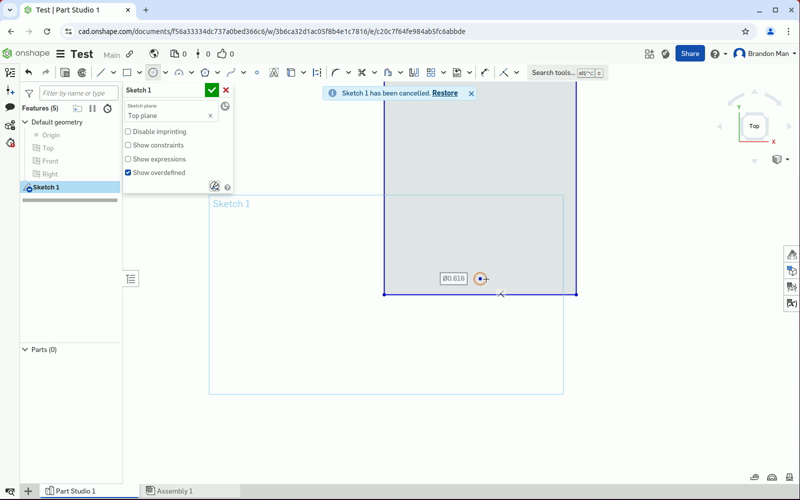
scroll(-6)
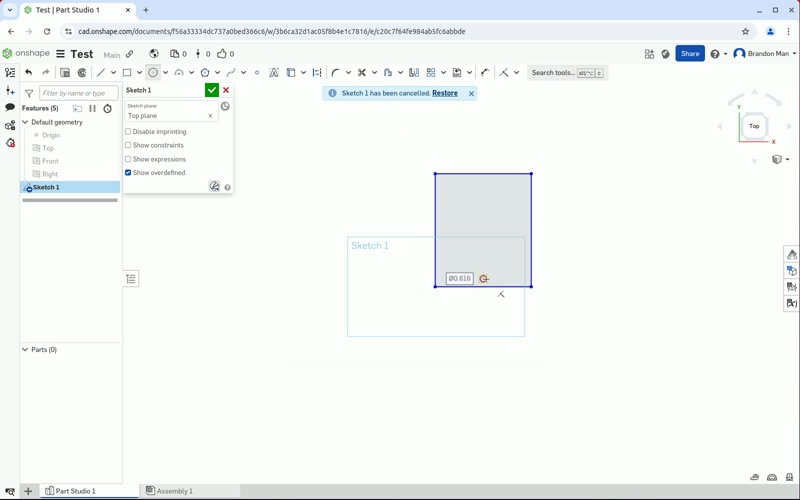
scroll(-6)
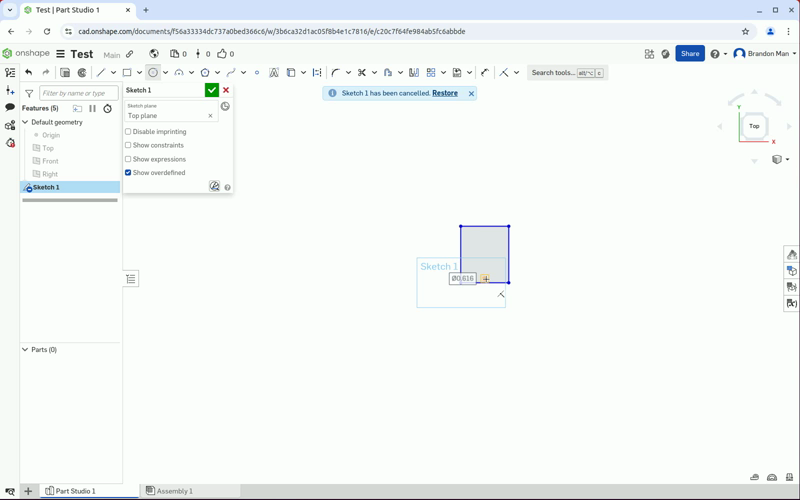
key(esc)
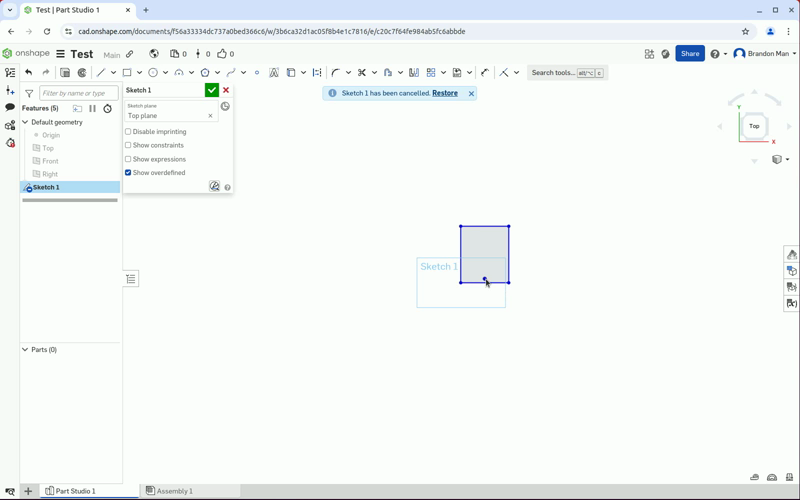
mouse_move(475, 261)
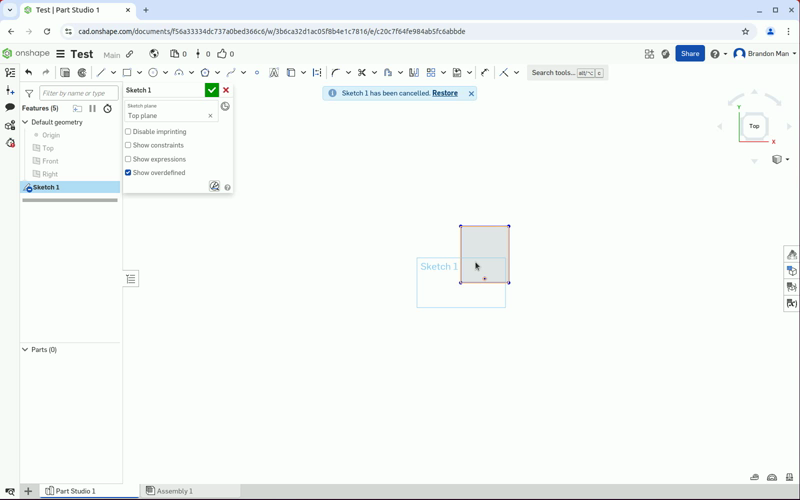
click(475, 261)
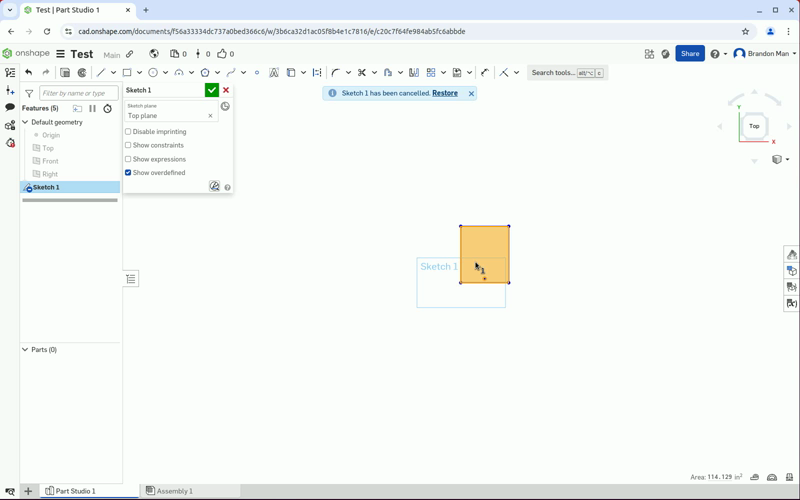
mouse_move(73, 352)
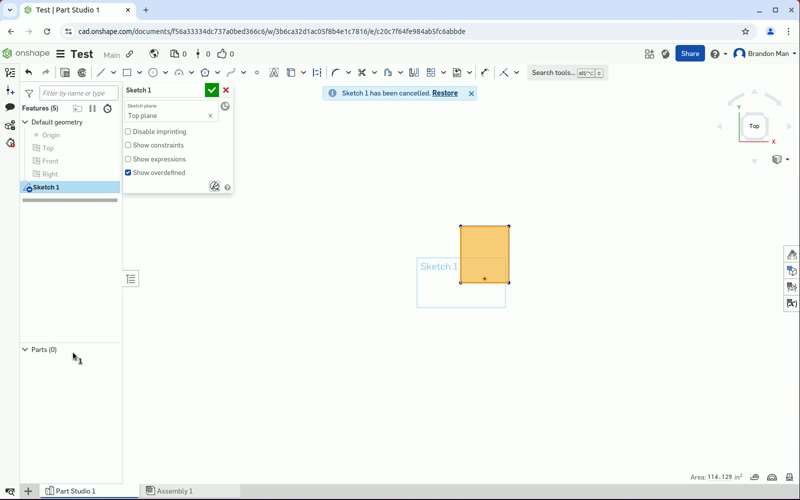
key(shift+y)
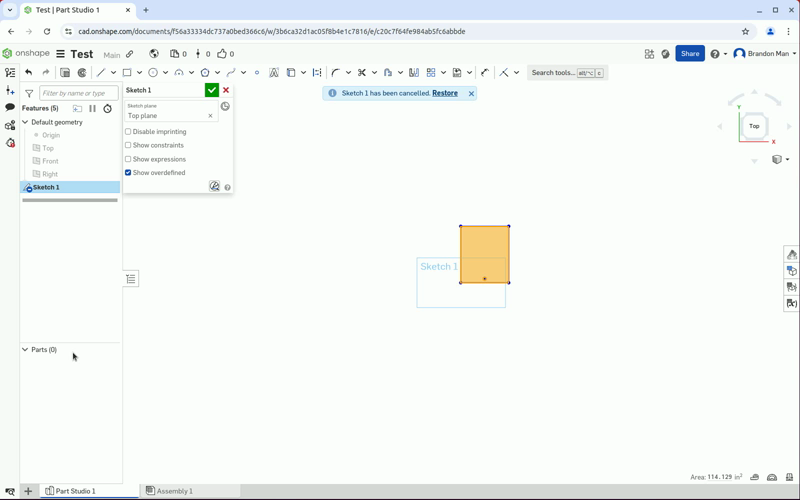
key(shift+e)
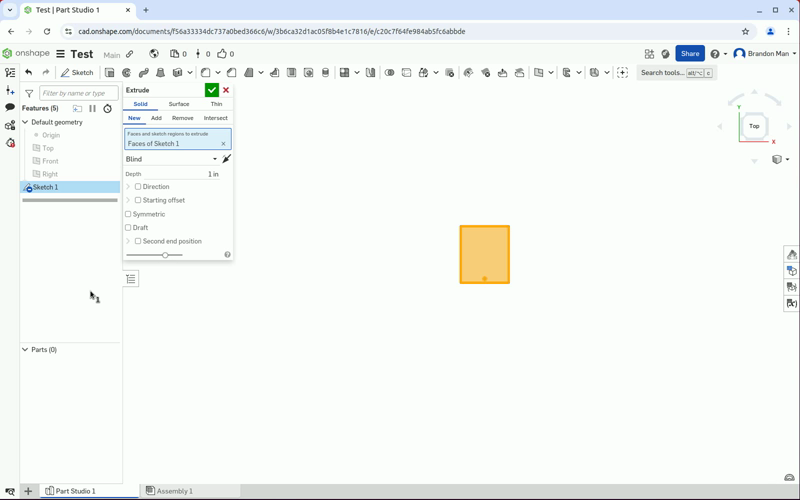
mouse_move(143, 106)
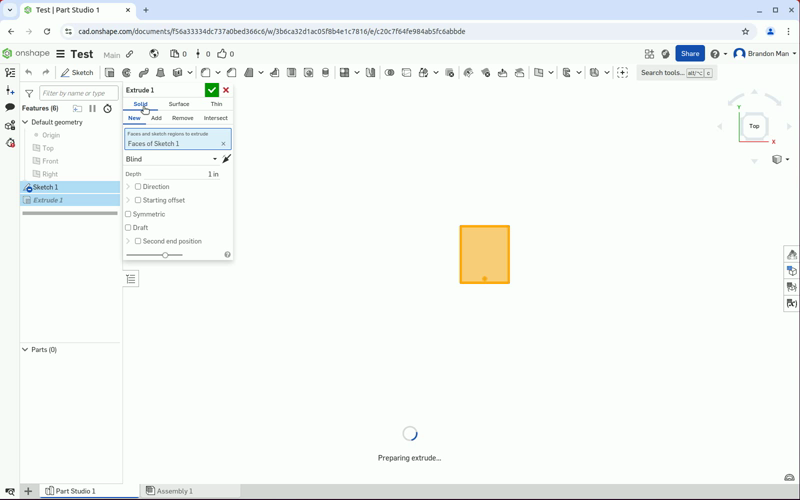
click(143, 106)
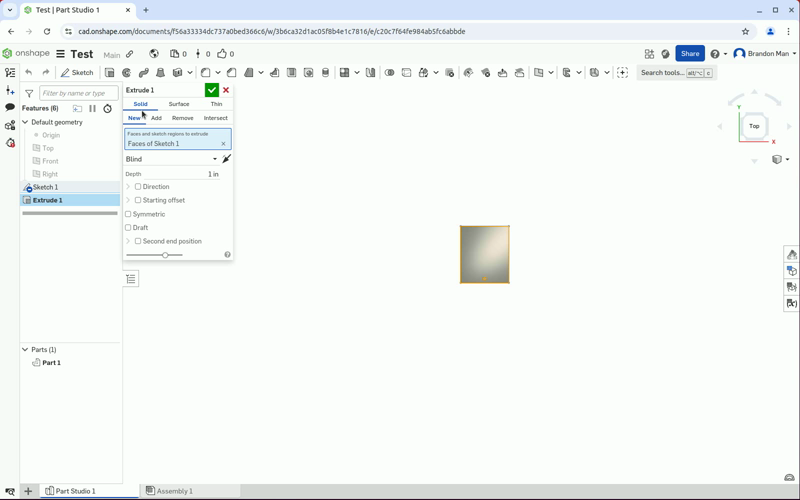
mouse_move(137, 120)
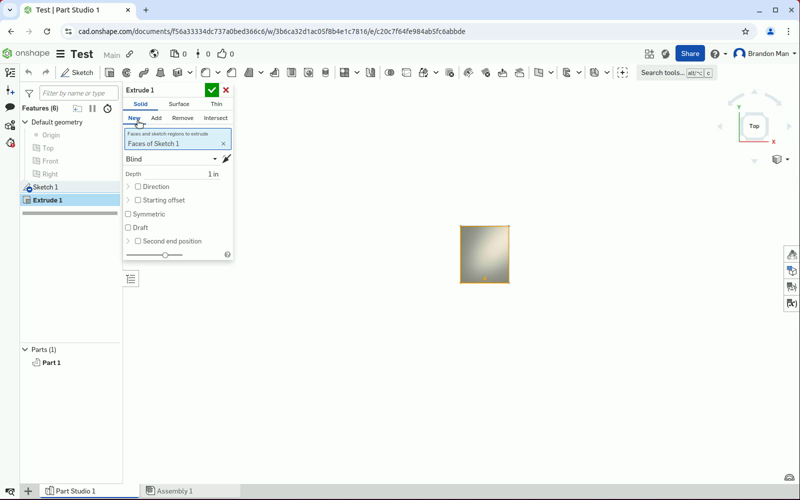
click(137, 120)
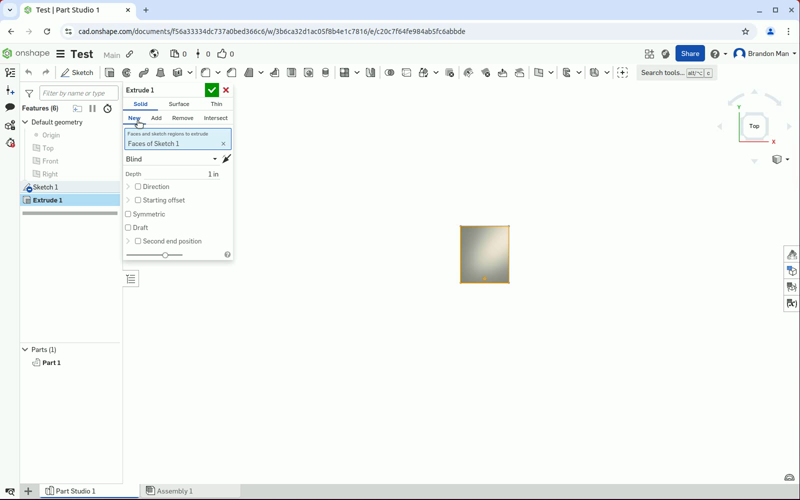
key(tab, 4)
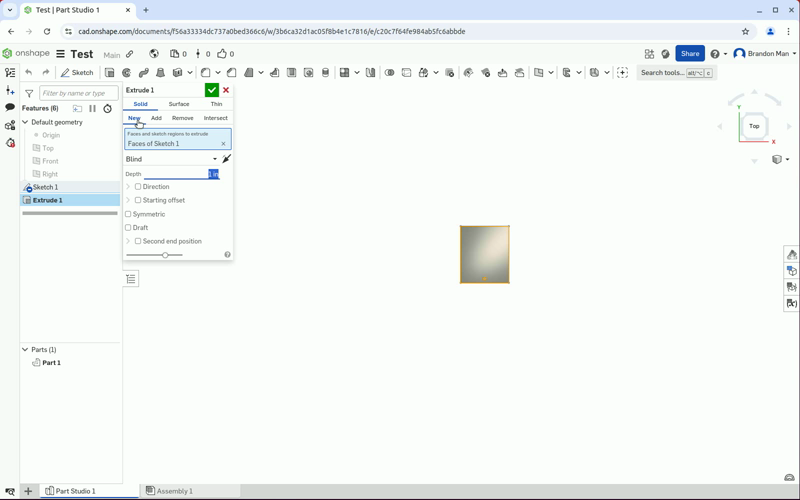
text(0.241)
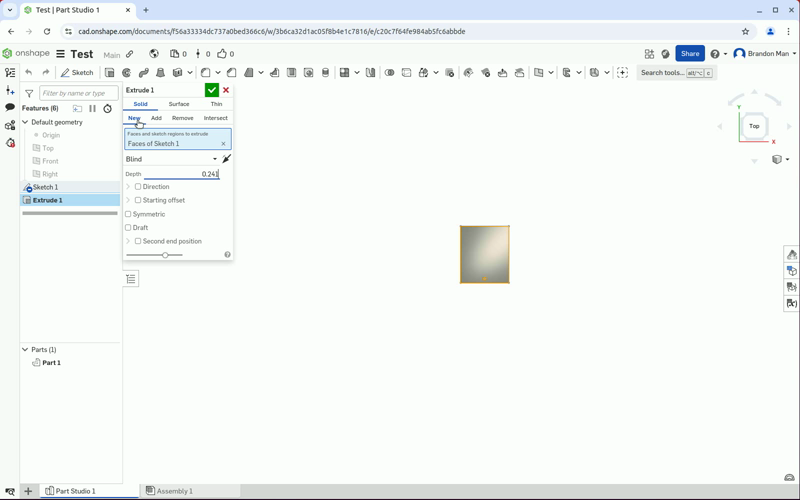
key(enter)
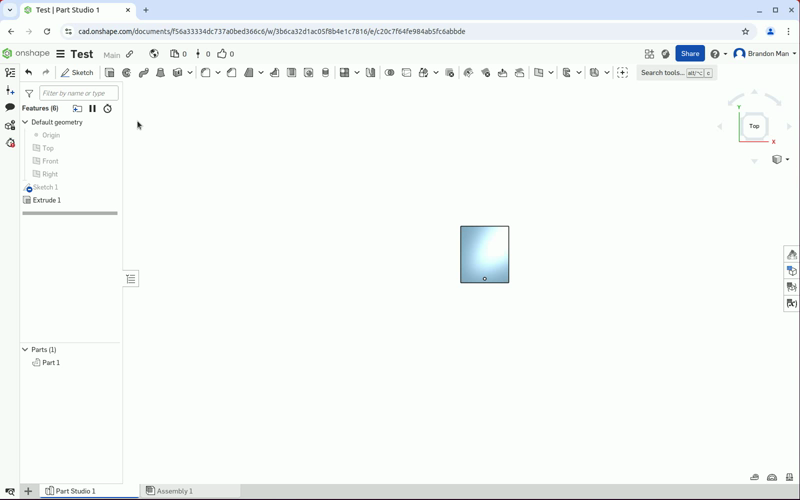
key(shift+h)
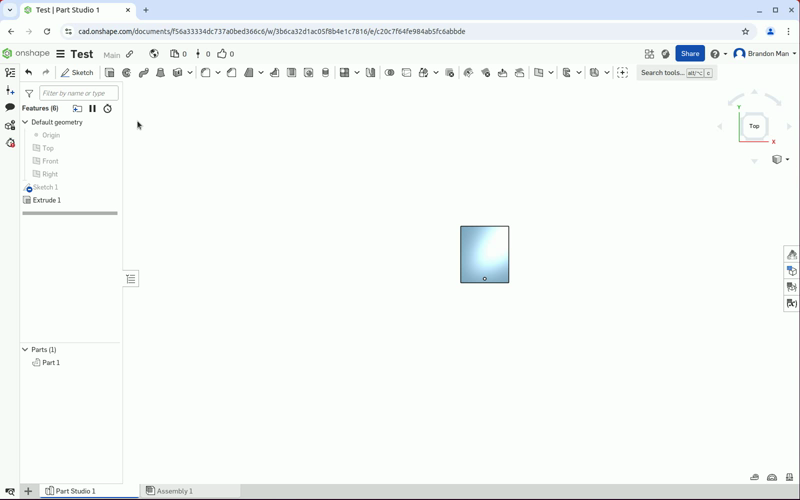
key(shift+h)
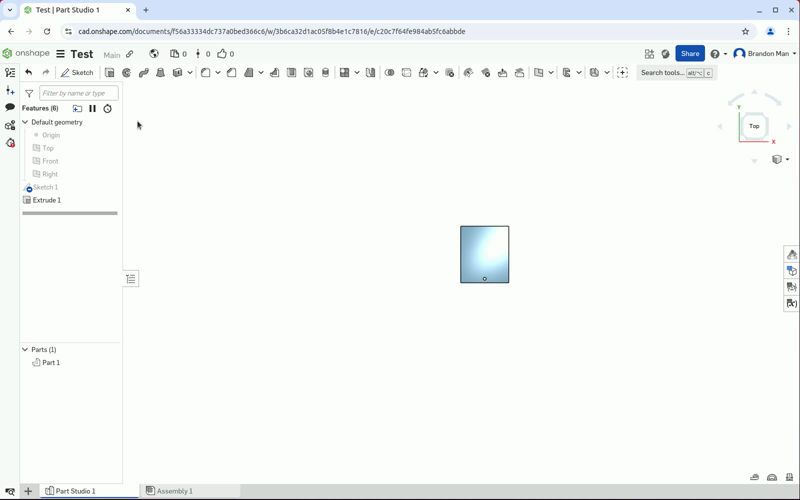
mouse_move(73, 189)
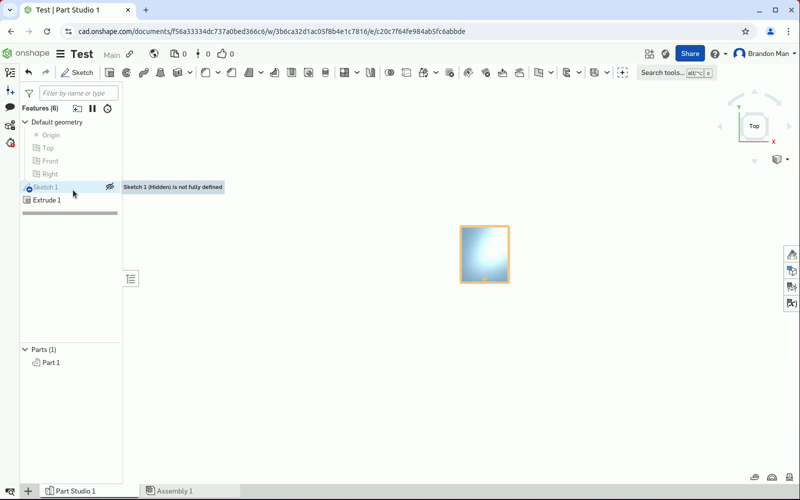
click(73, 189)
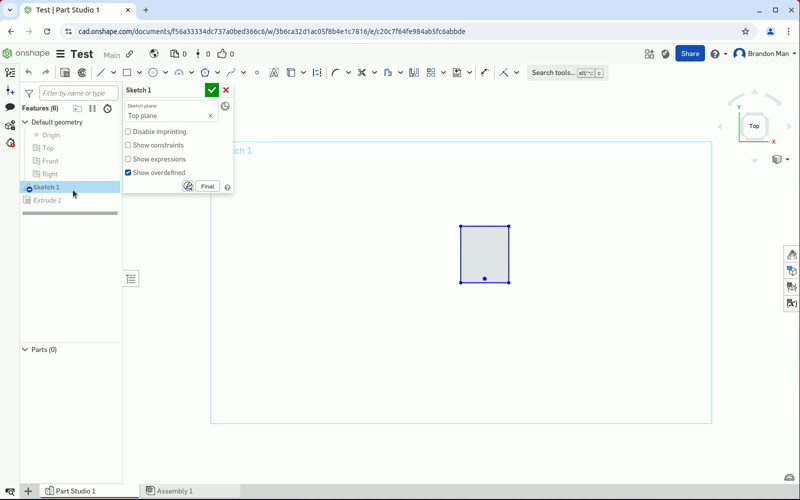
mouse_move(229, 92)
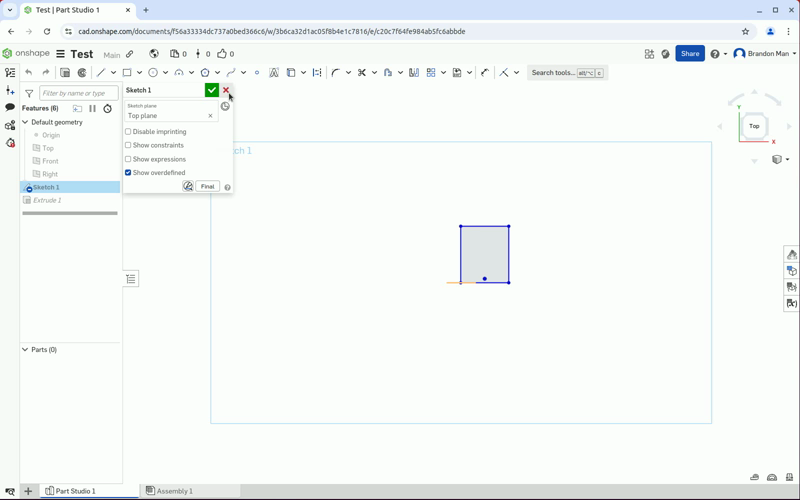
click(229, 92)
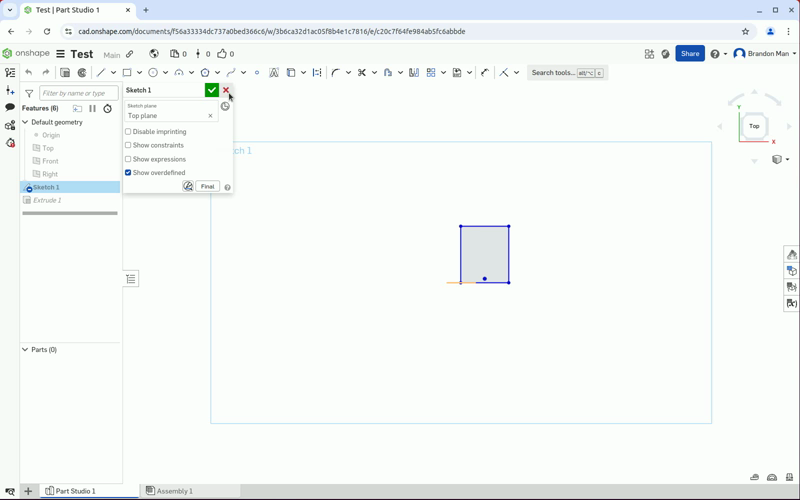
key(shift+s)
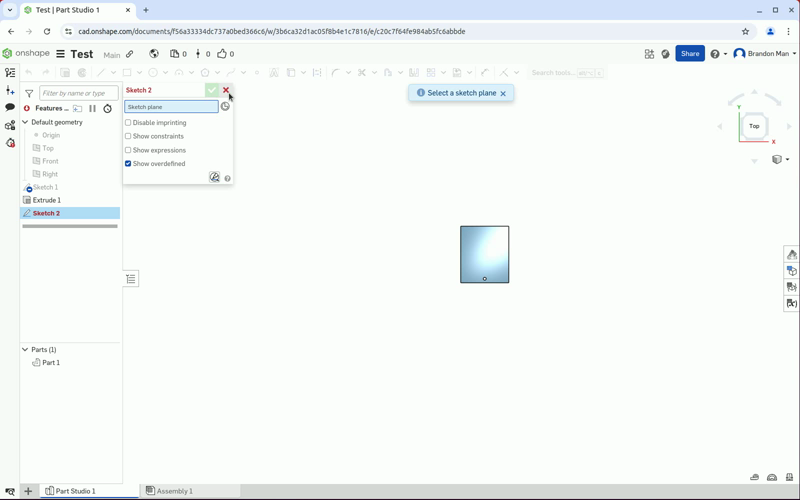
mouse_move(73, 150)
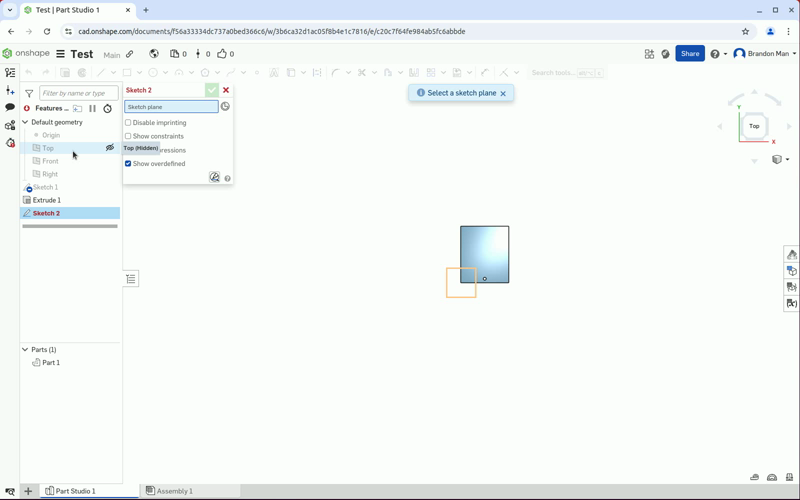
click(73, 150)
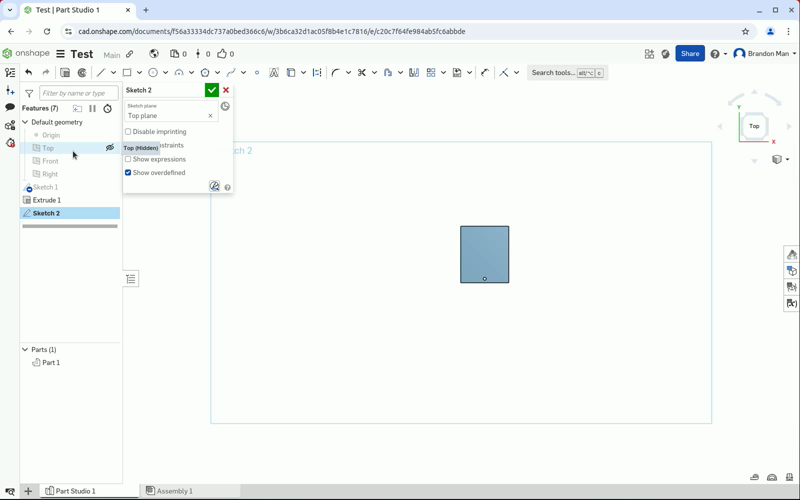
mouse_move(73, 352)
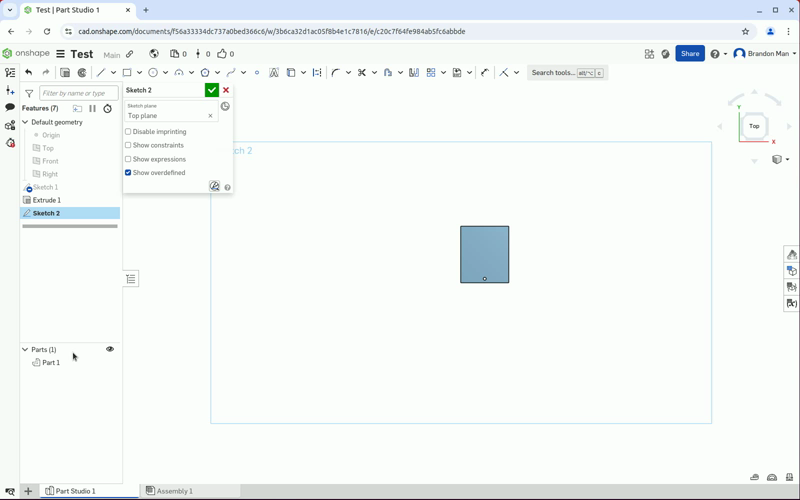
key(y)
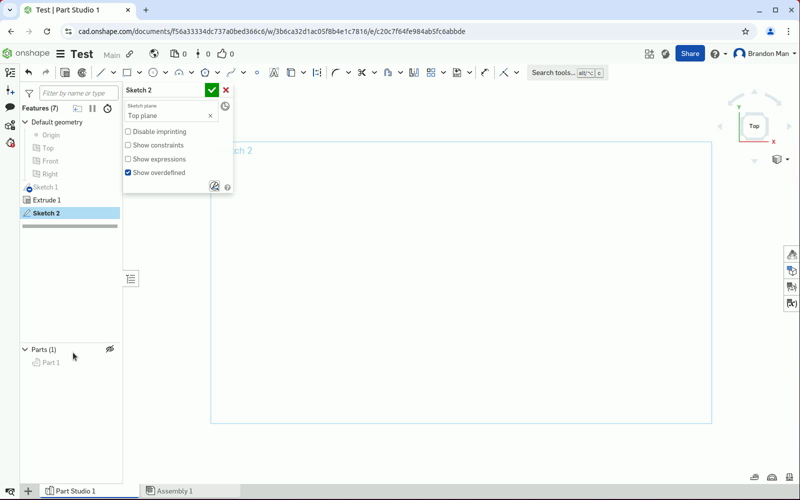
key(l)
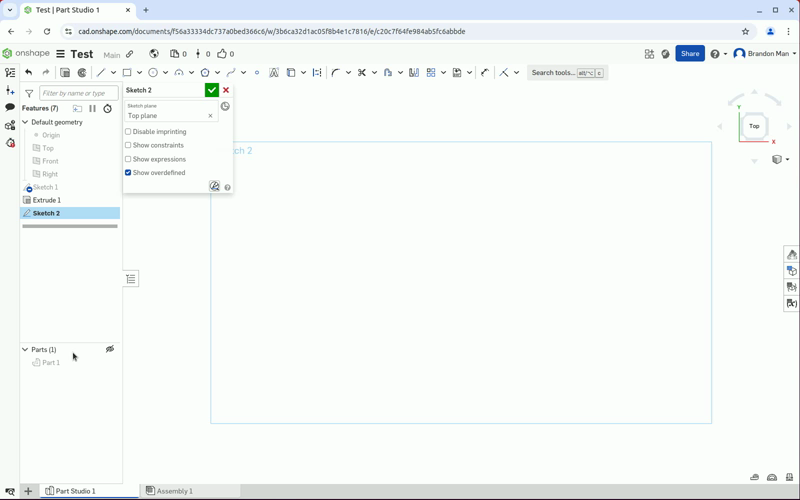
key_down(shift)
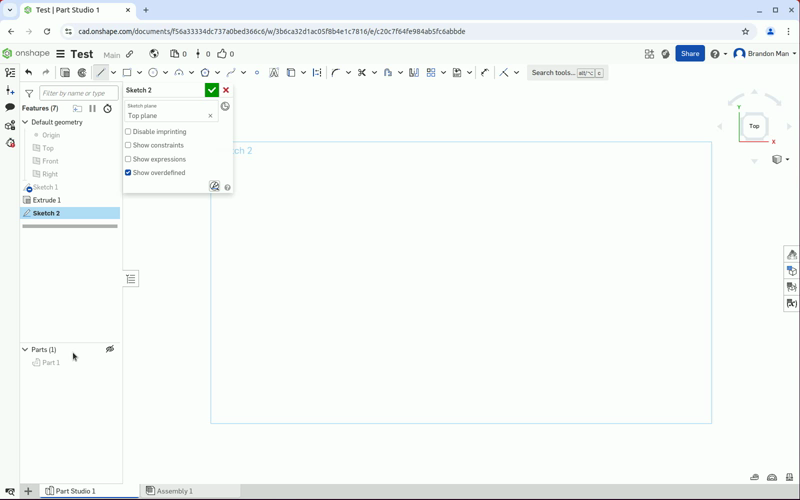
mouse_move(460, 226)
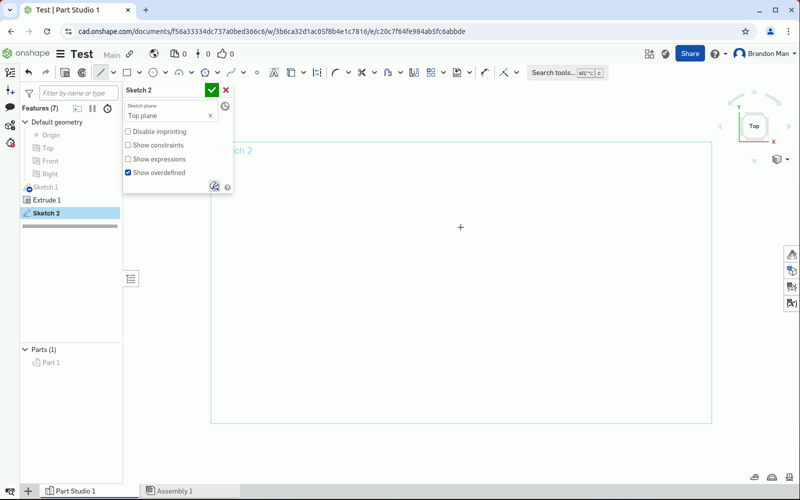
click(460, 226)
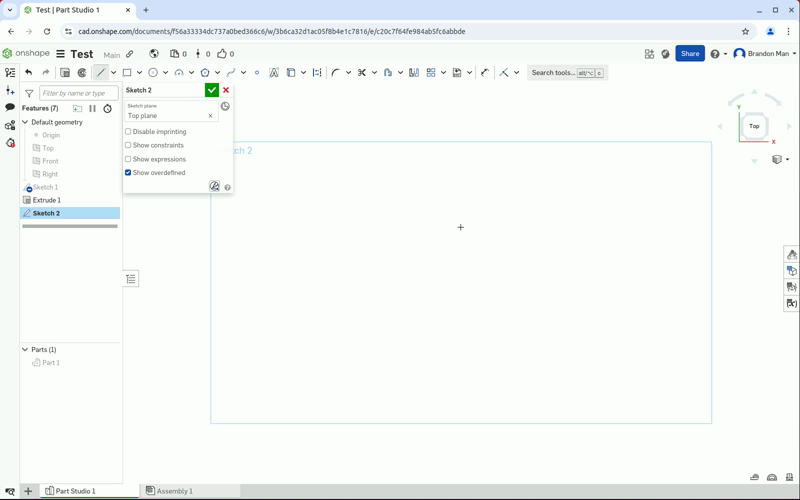
key_up(shift)
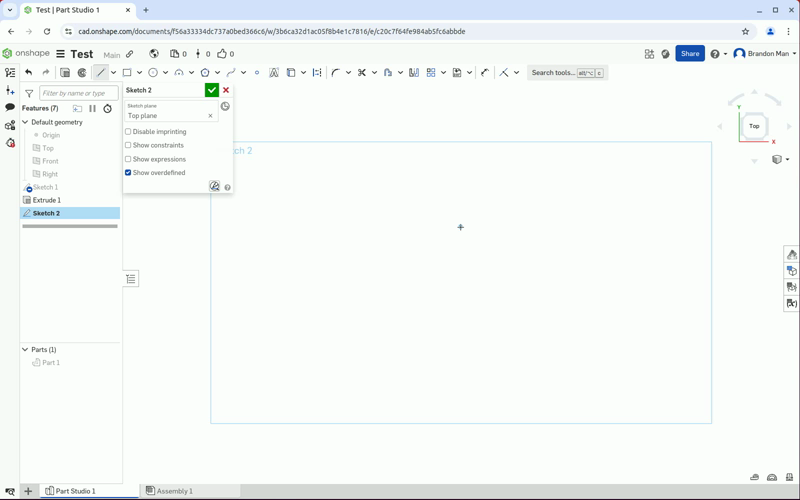
key_down(shift)
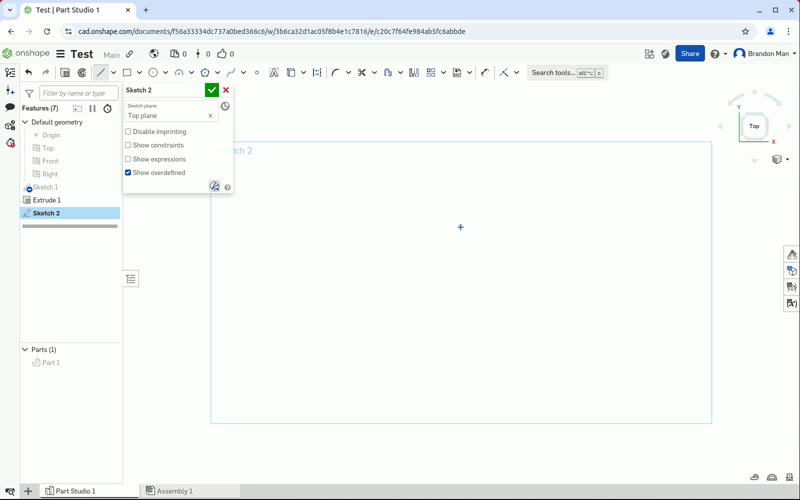
mouse_move(490, 226)
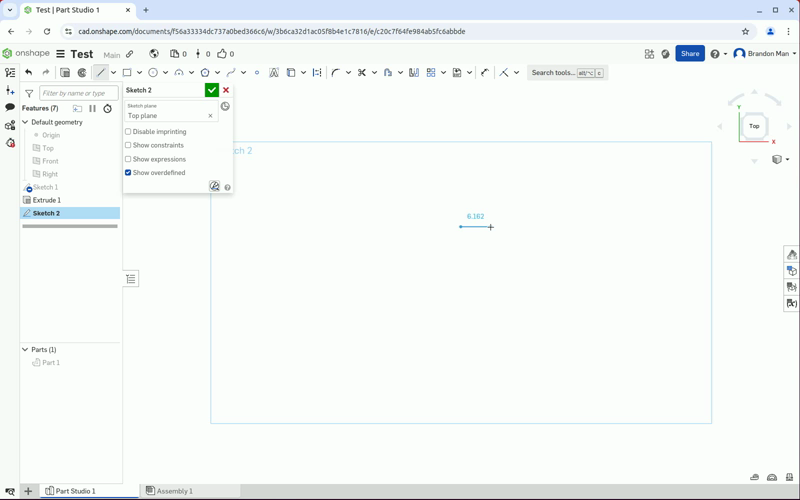
mouse_move(508, 226)
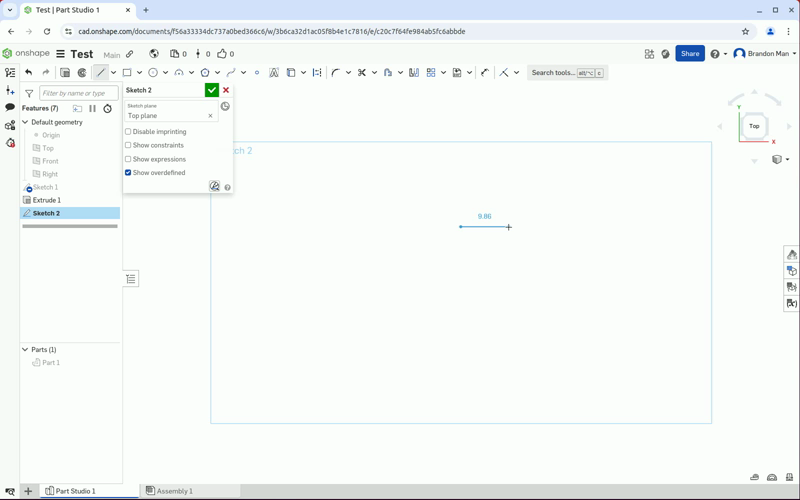
click(508, 226)
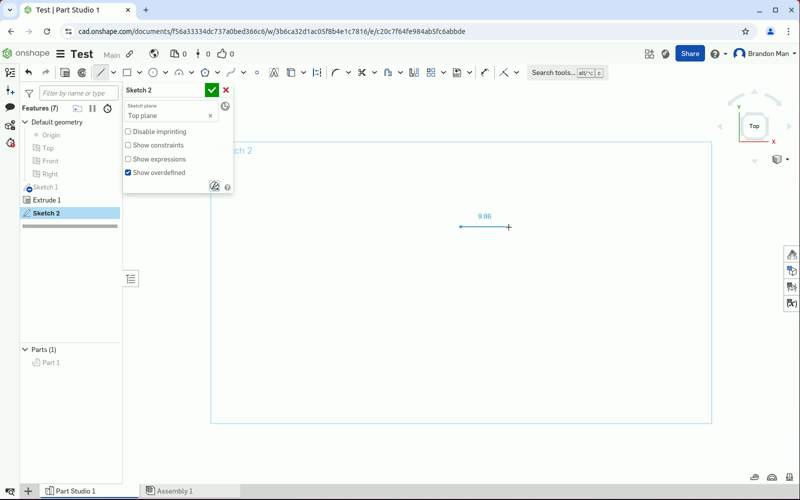
key_up(shift)
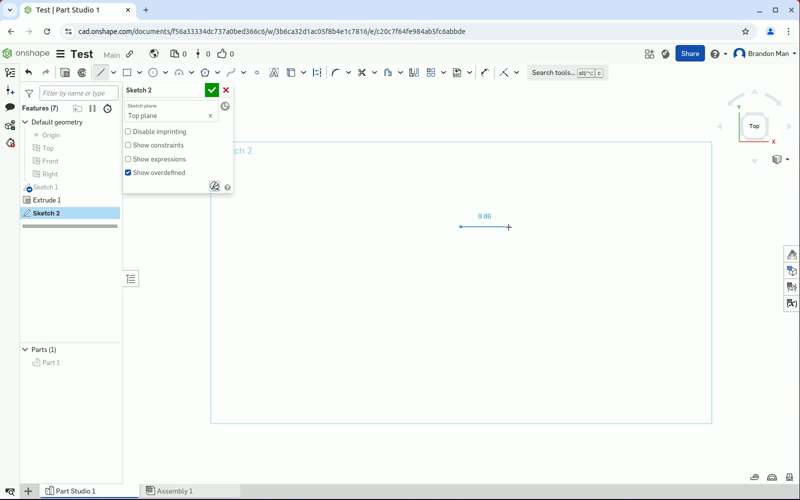
key_down(shift)
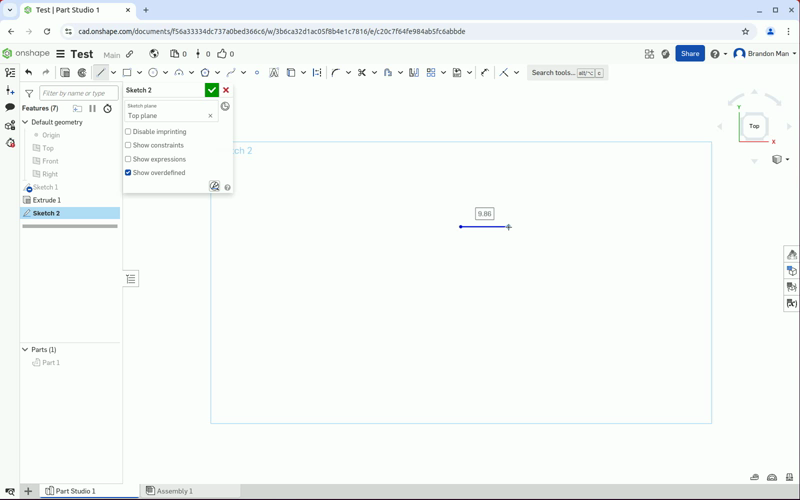
mouse_move(538, 226)
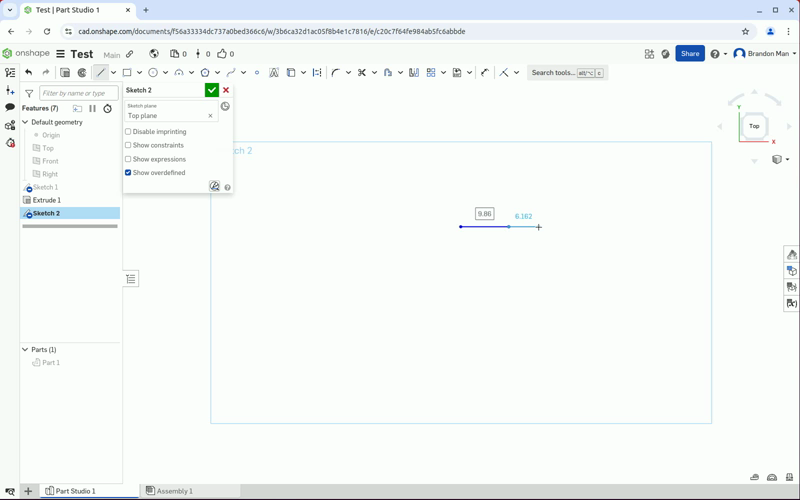
mouse_move(508, 169)
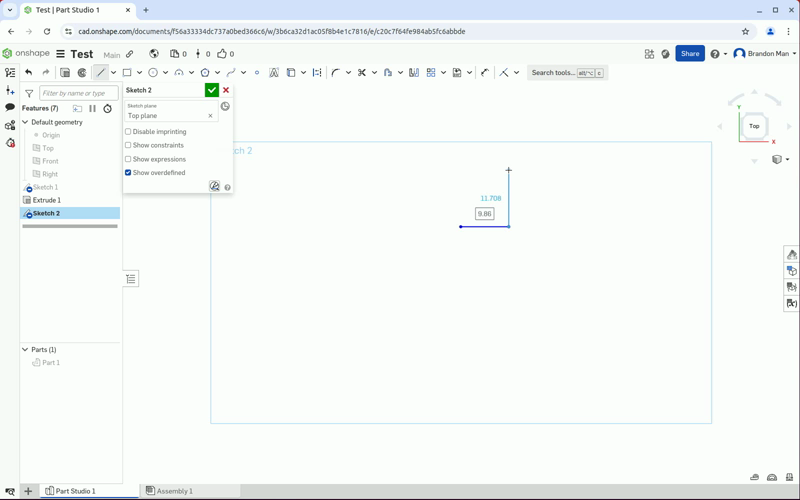
click(508, 169)
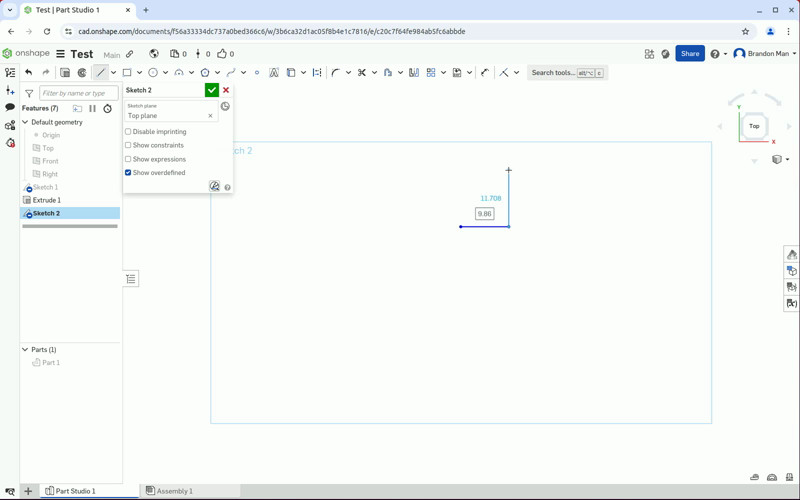
key_up(shift)
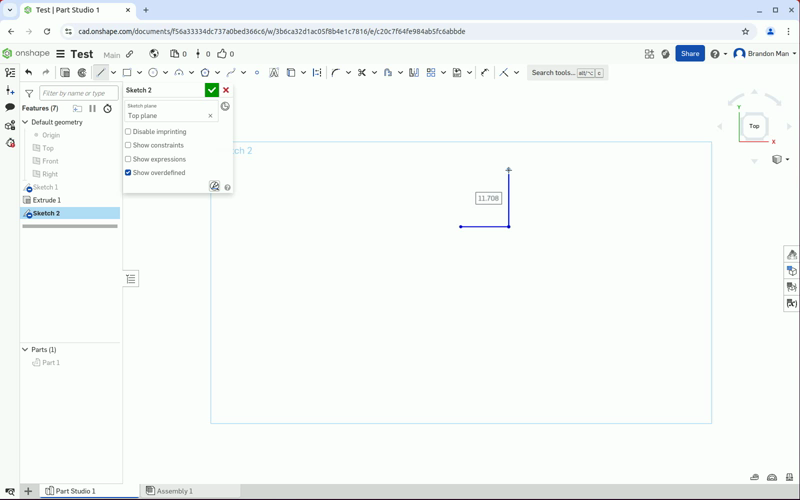
key_down(shift)
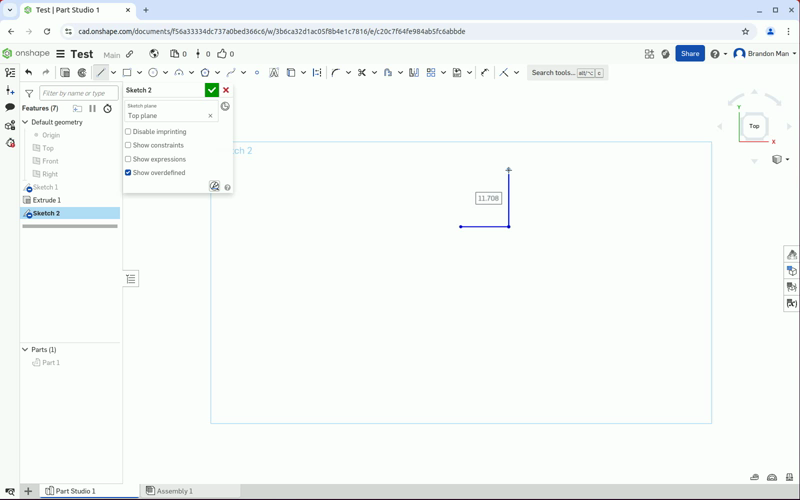
mouse_move(538, 169)
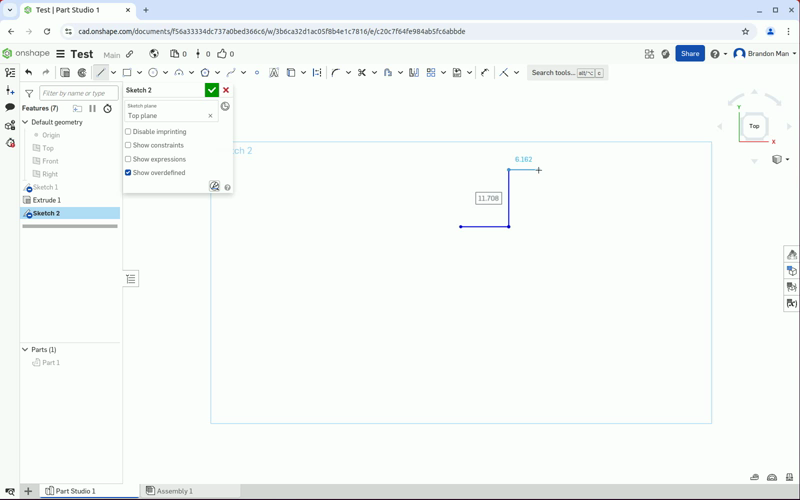
mouse_move(460, 169)
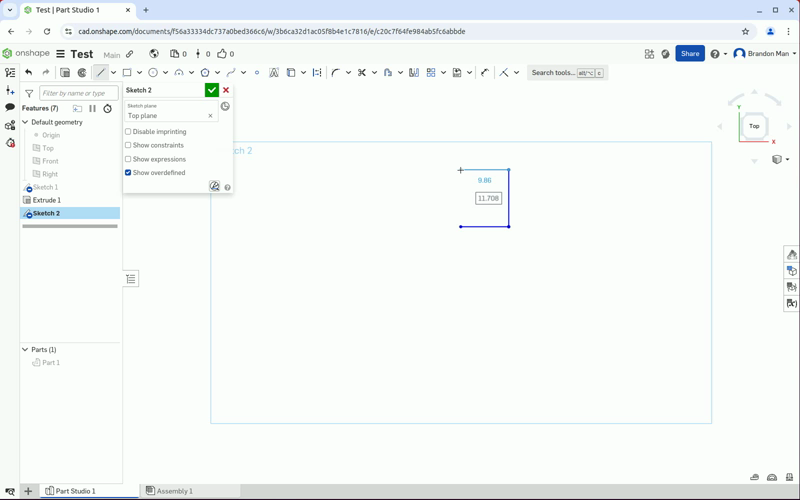
click(460, 169)
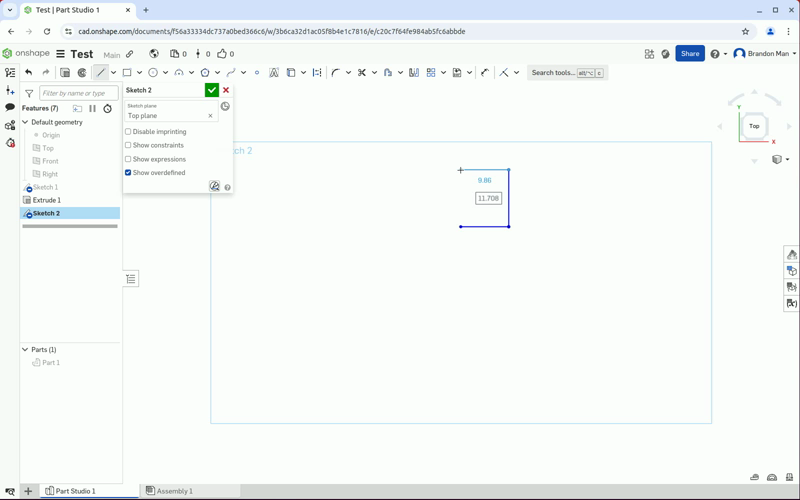
key_up(shift)
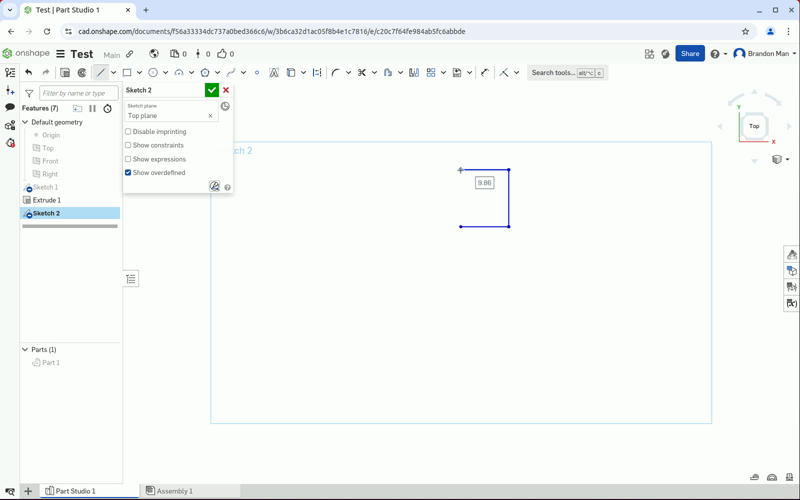
mouse_move(490, 169)
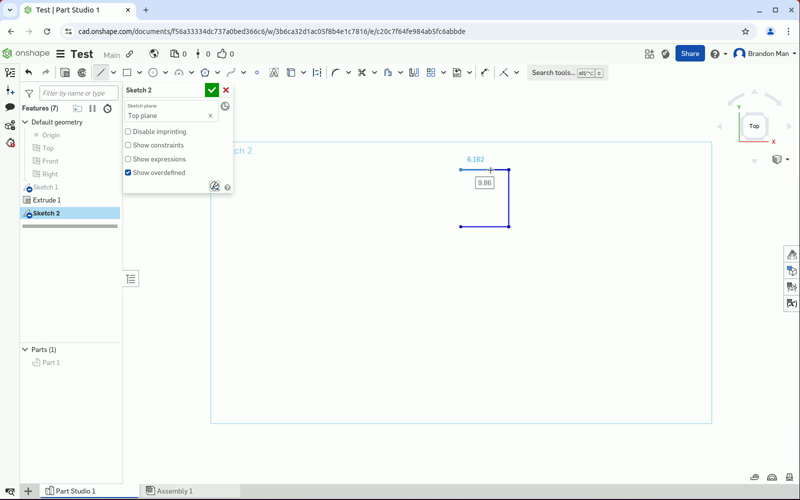
key_down(shift)
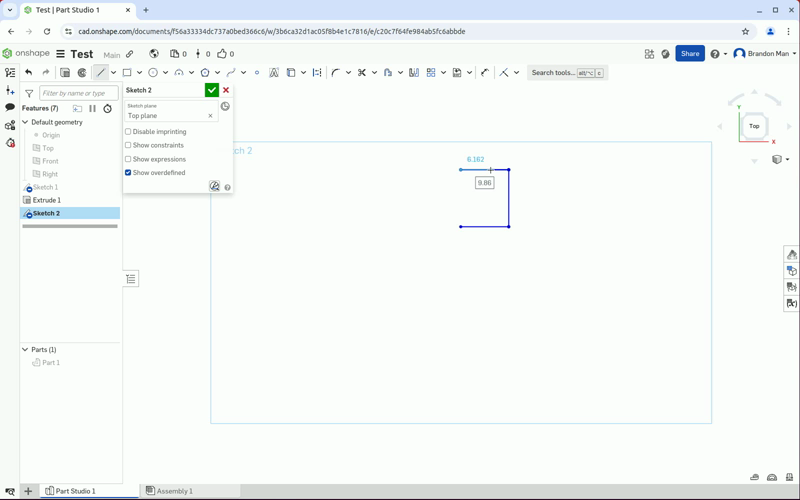
mouse_move(460, 226)
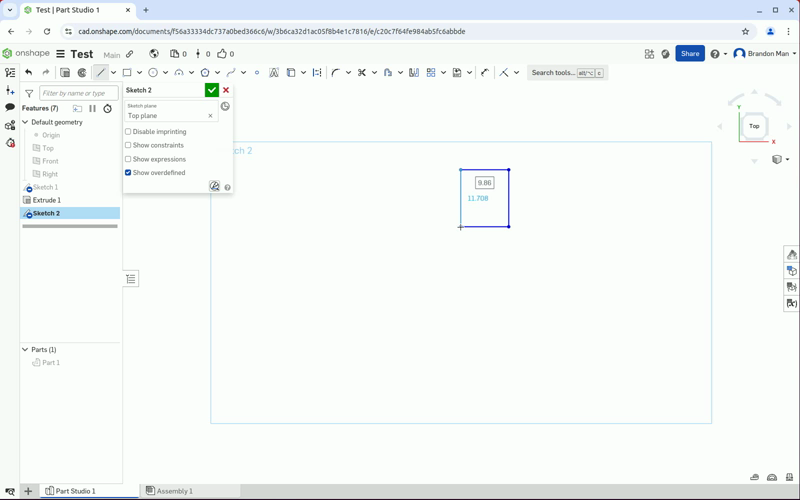
key_up(shift)
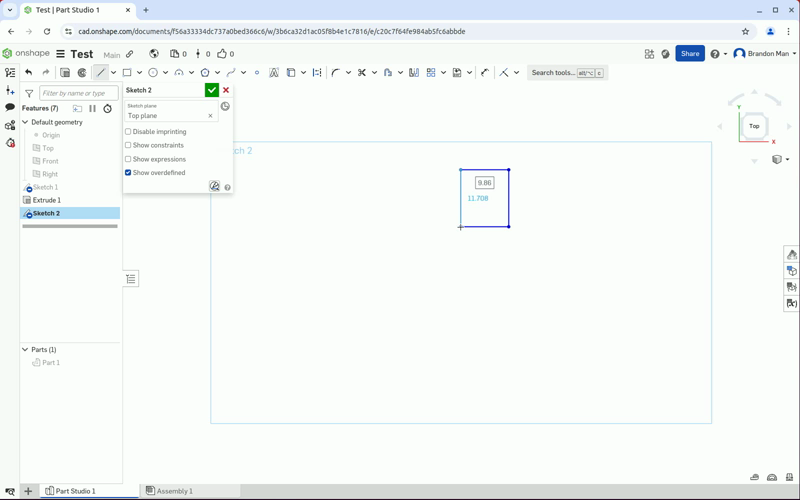
click(460, 226)
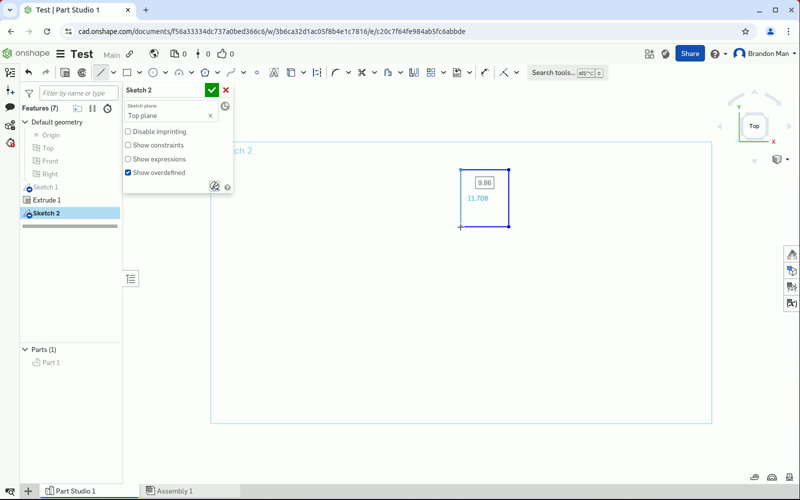
key(esc)
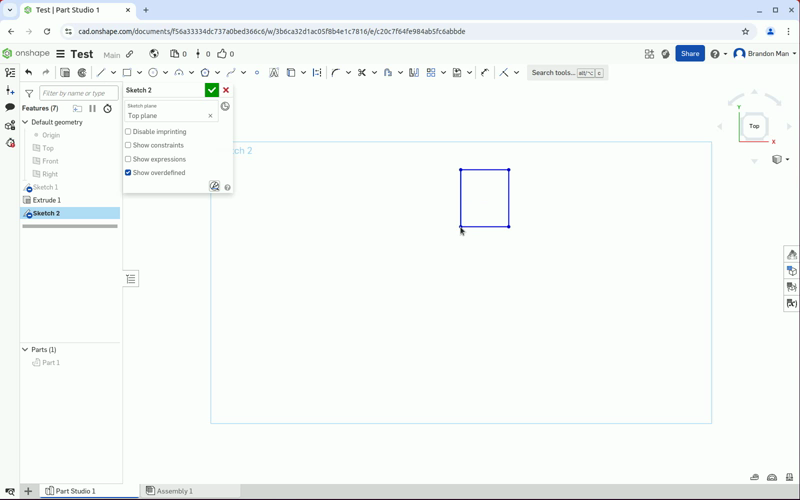
key(c)
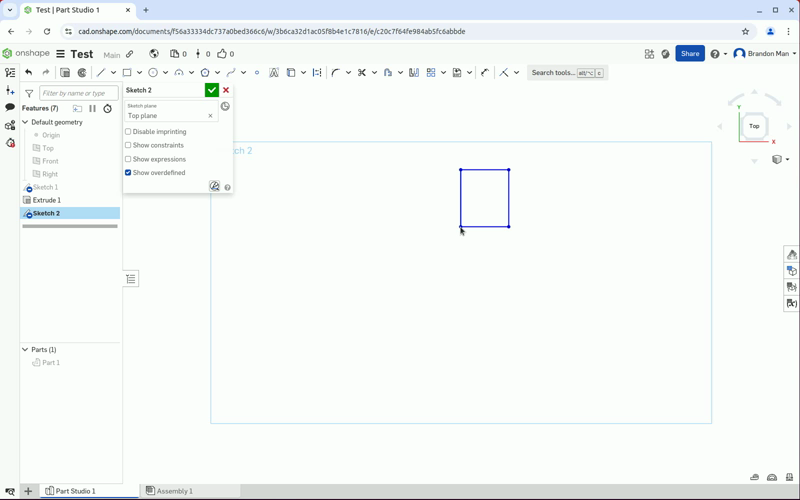
key_down(shift)
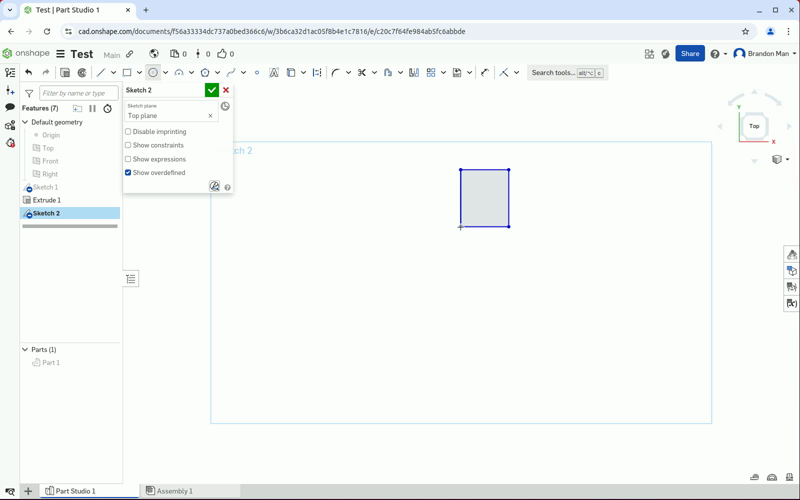
mouse_move(484, 174)
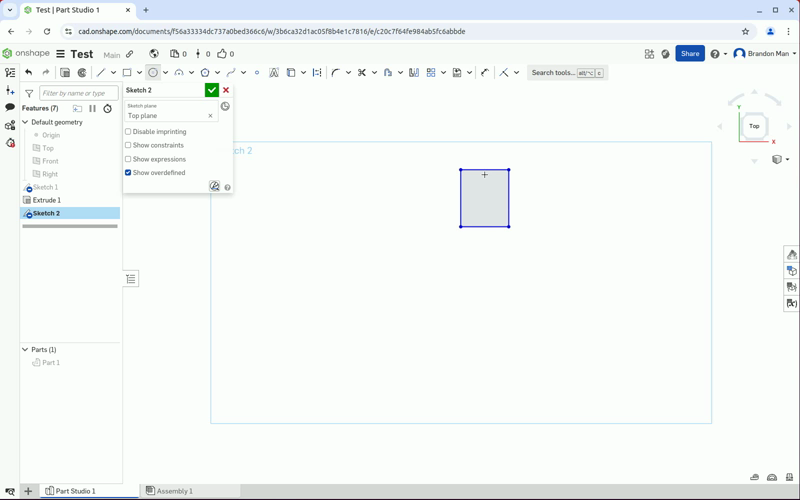
click(484, 174)
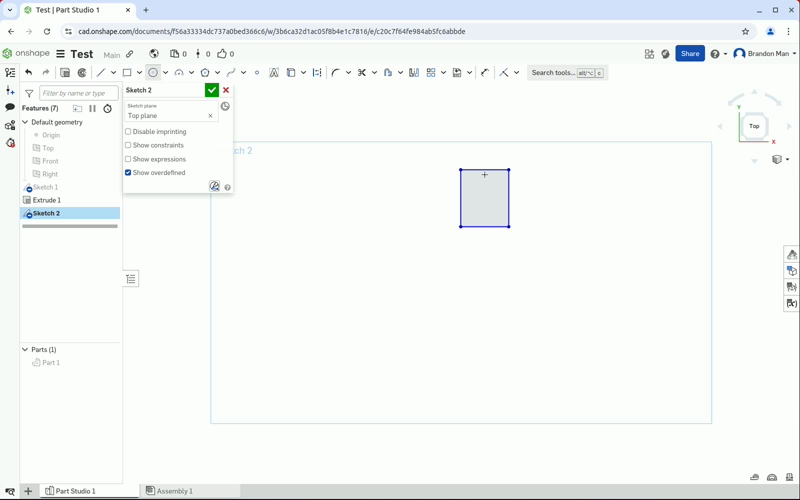
key_up(shift)
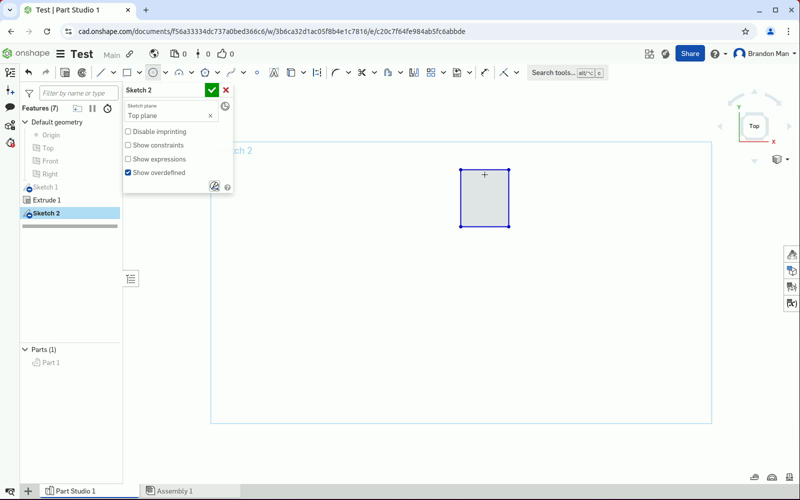
mouse_move(486, 174)
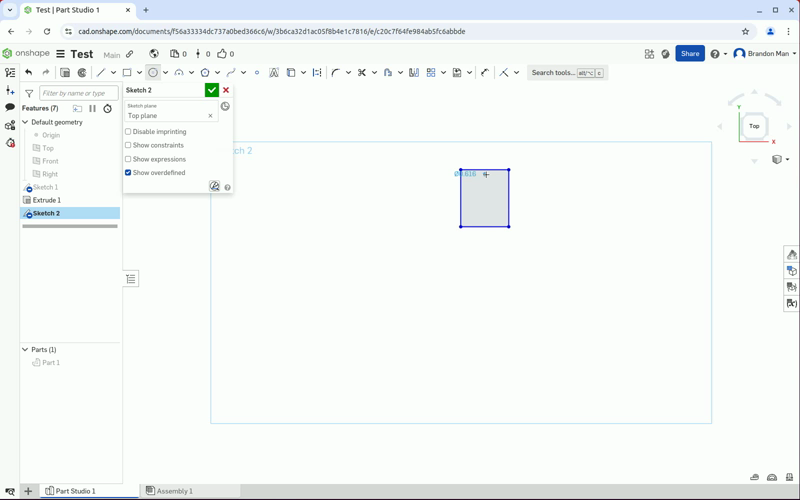
scroll(6)
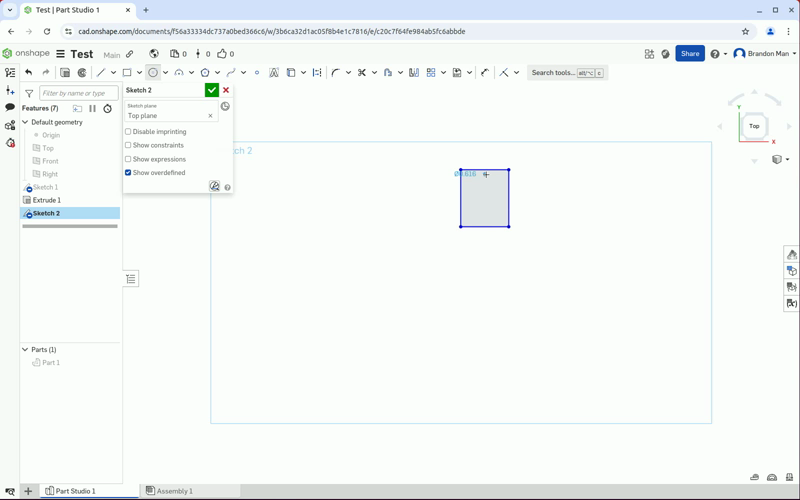
scroll(6)
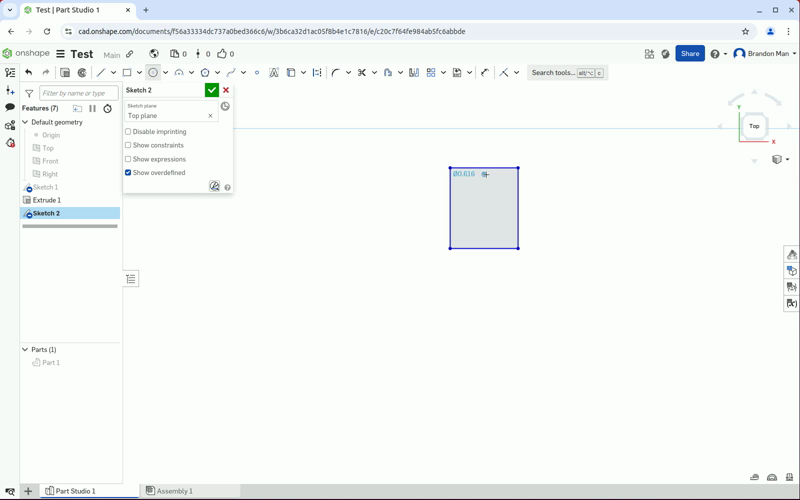
scroll(6)
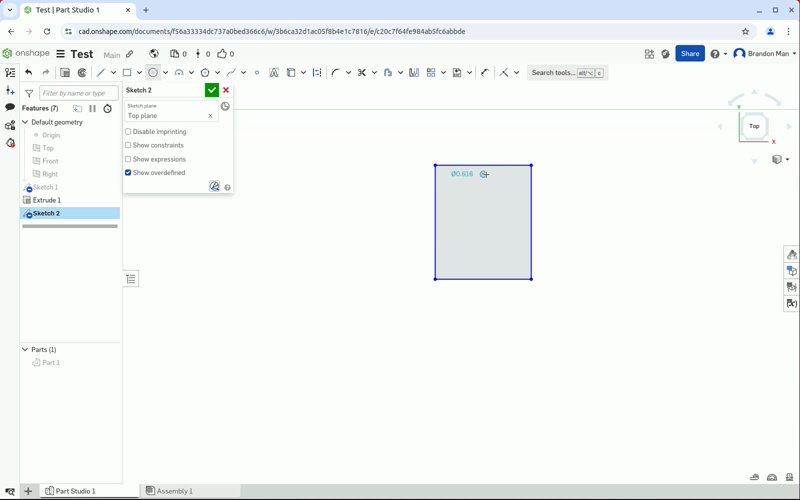
scroll(6)
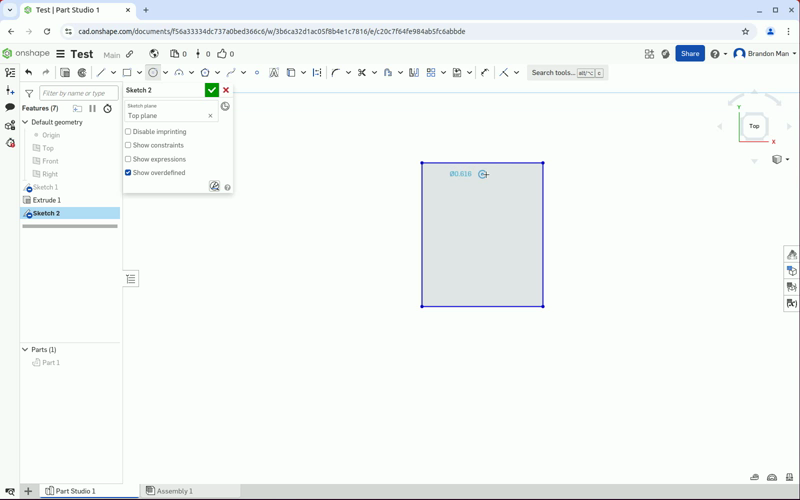
scroll(6)
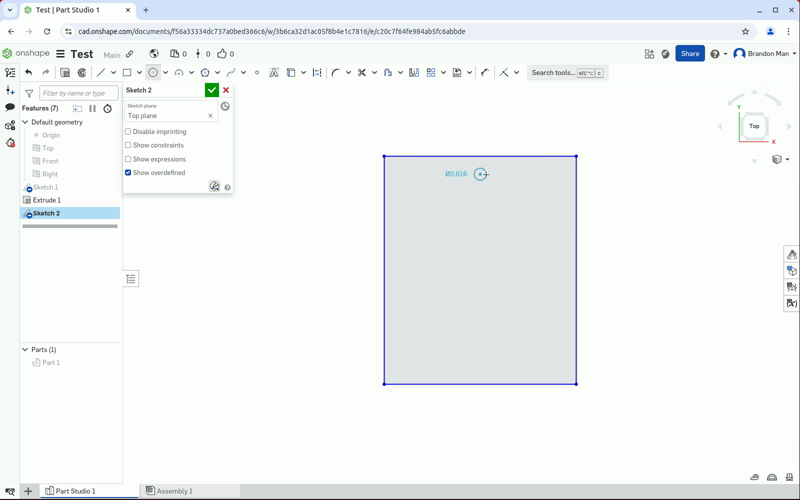
scroll(6)
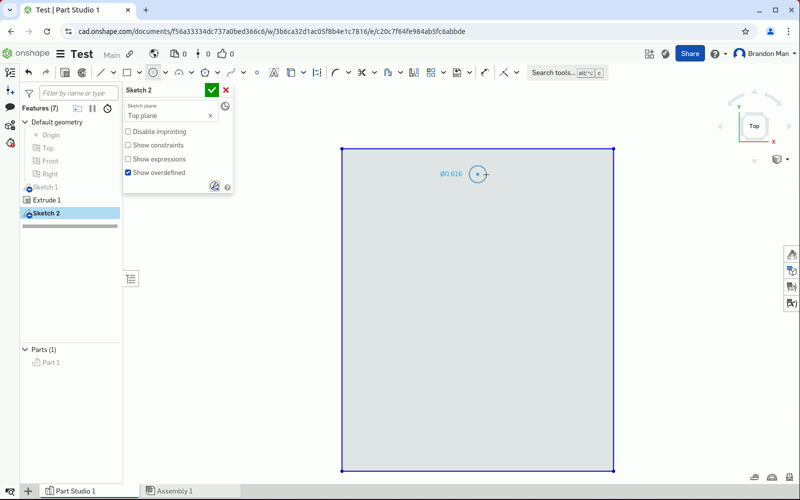
scroll(6)
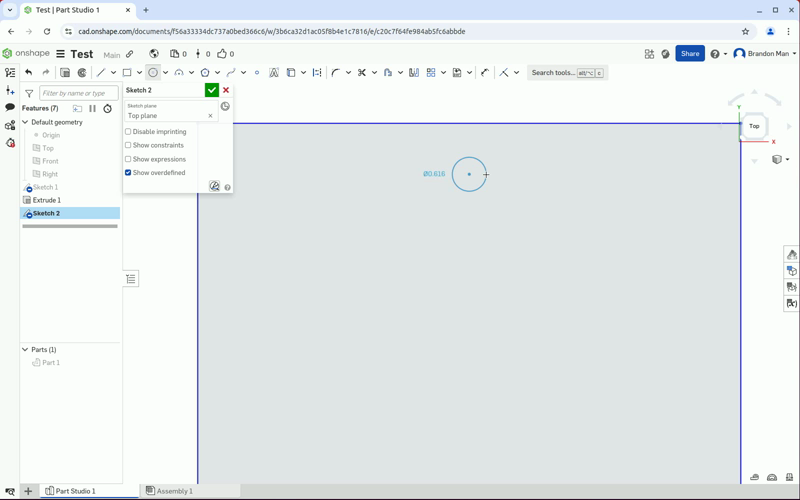
click(486, 174)
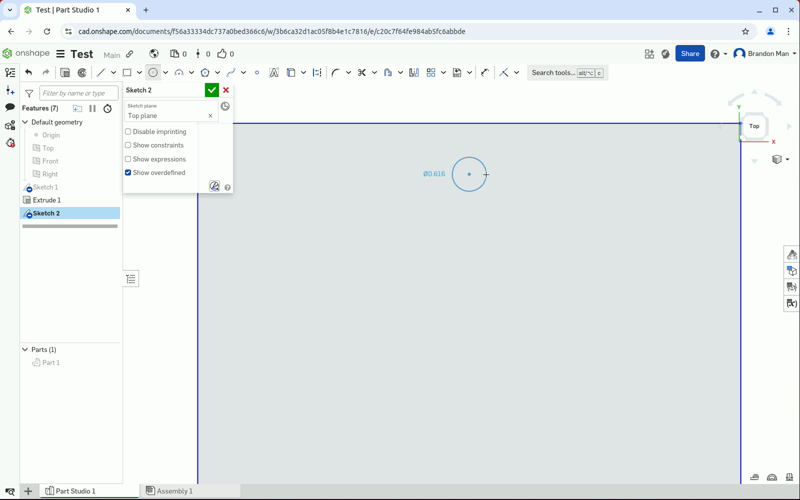
scroll(-6)
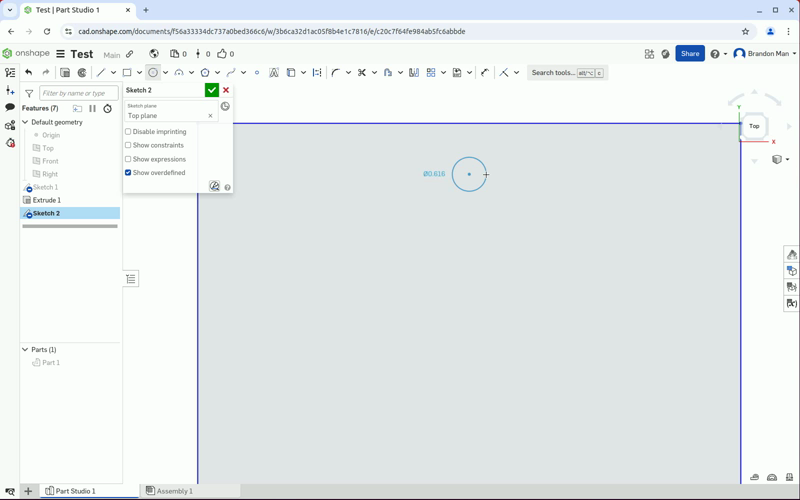
scroll(-6)
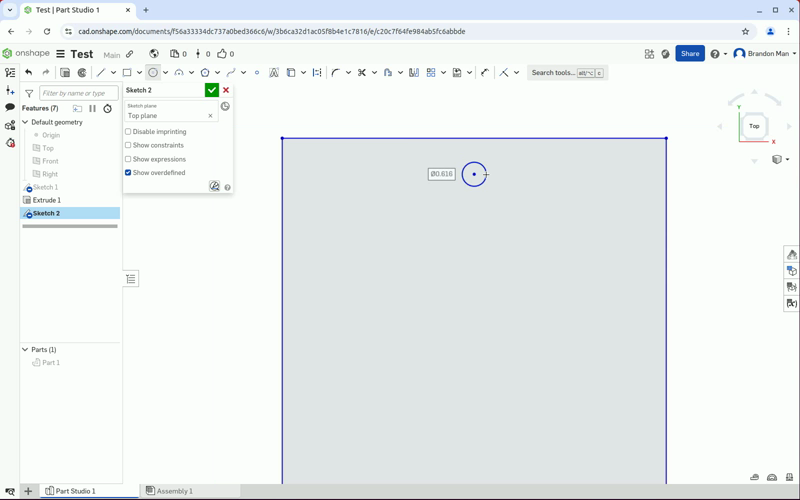
scroll(-6)
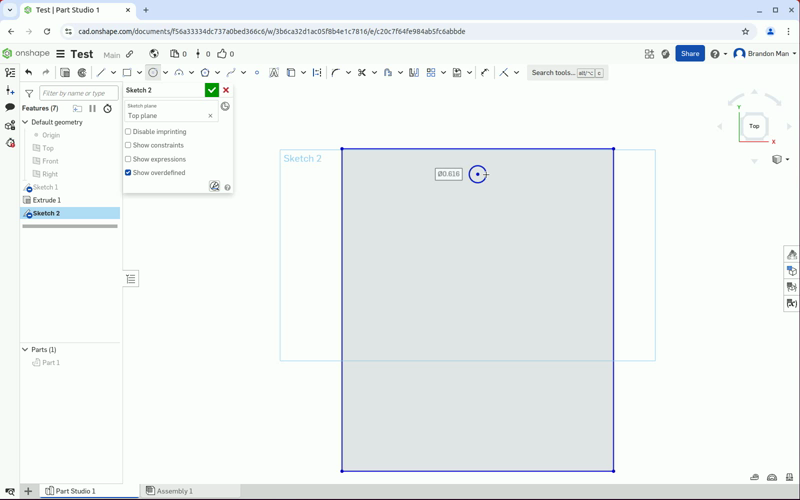
scroll(-6)
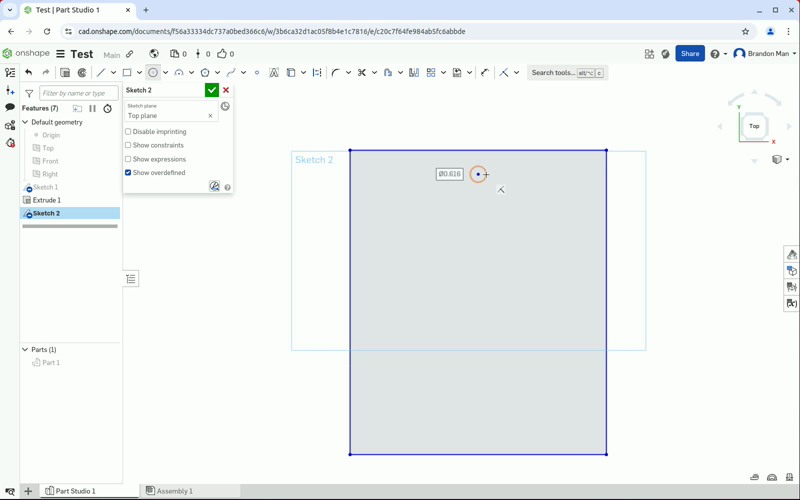
scroll(-6)
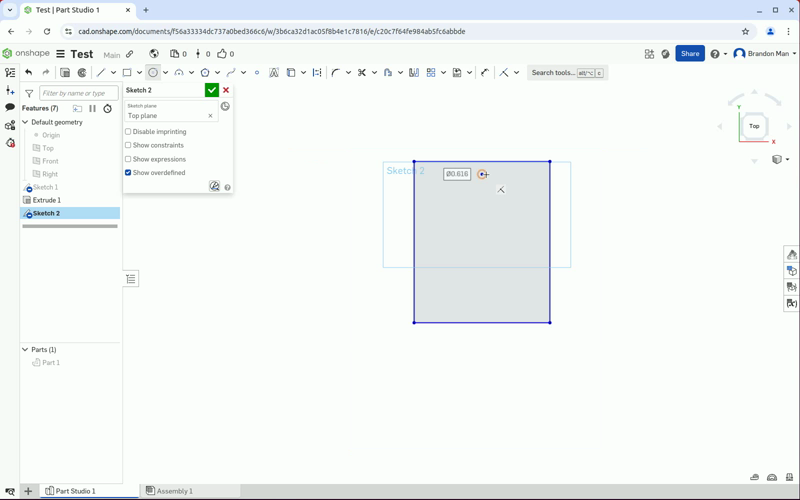
scroll(-6)
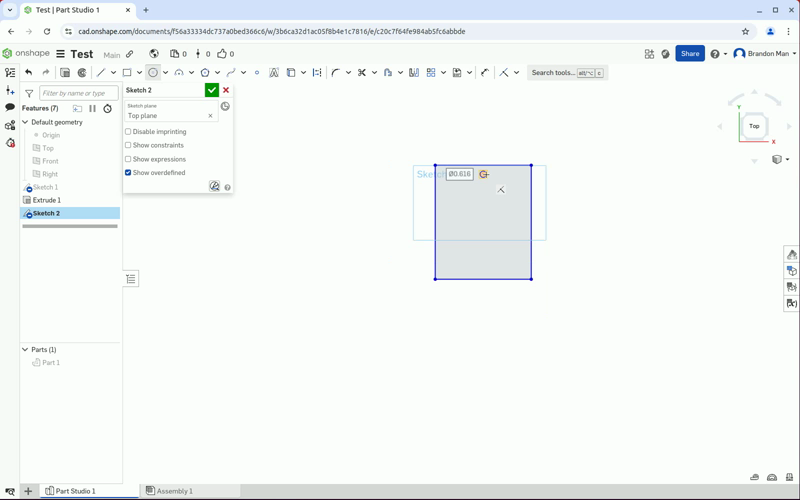
scroll(-6)
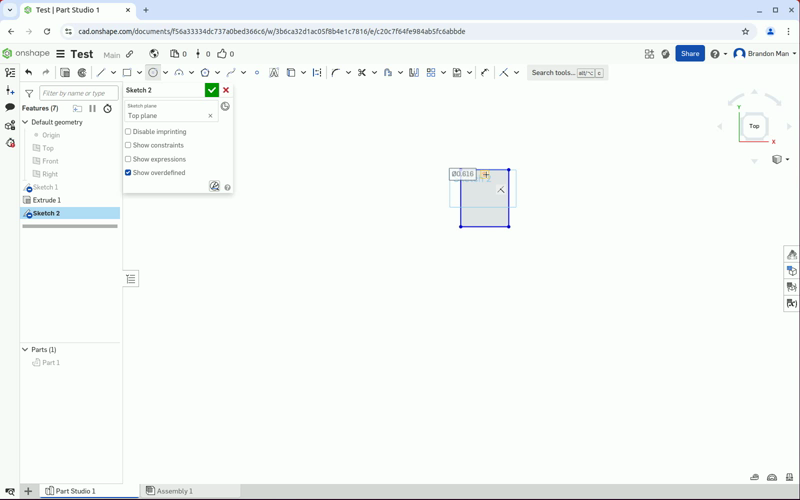
key(esc)
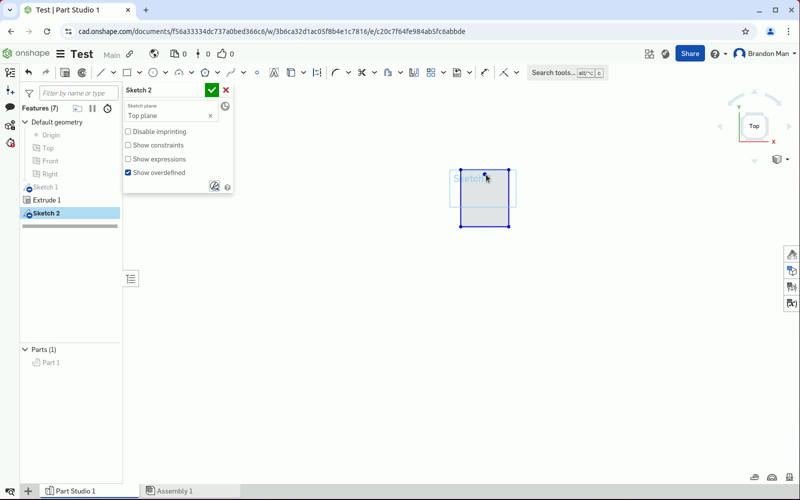
mouse_move(496, 221)
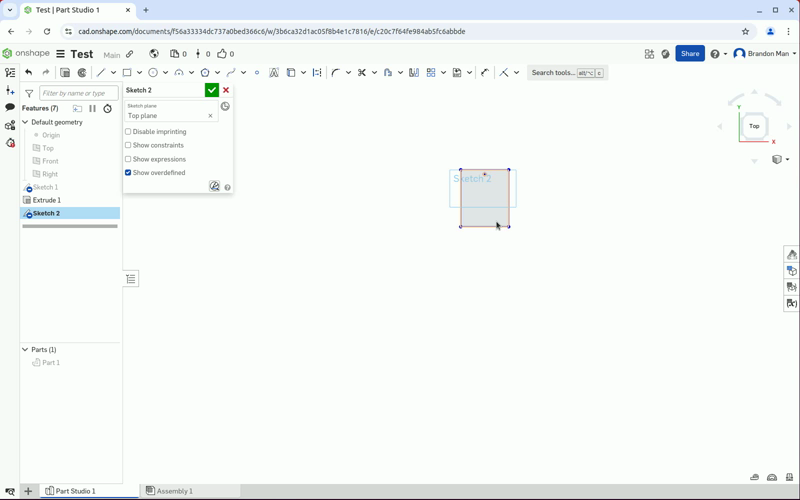
click(496, 221)
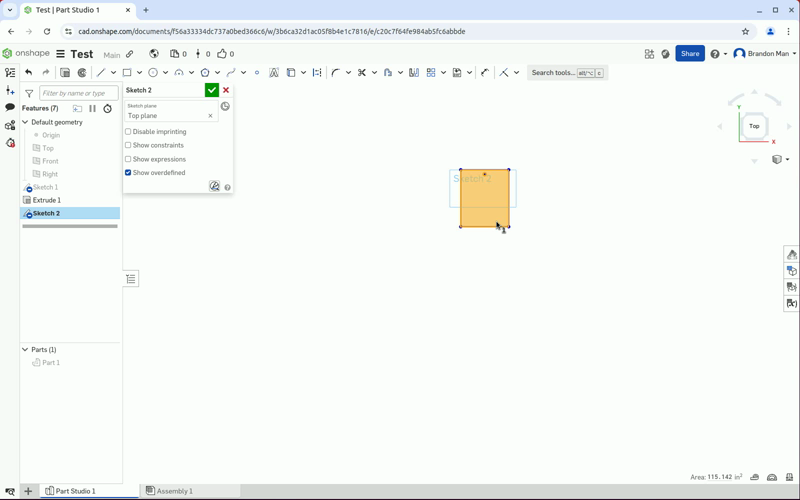
mouse_move(73, 352)
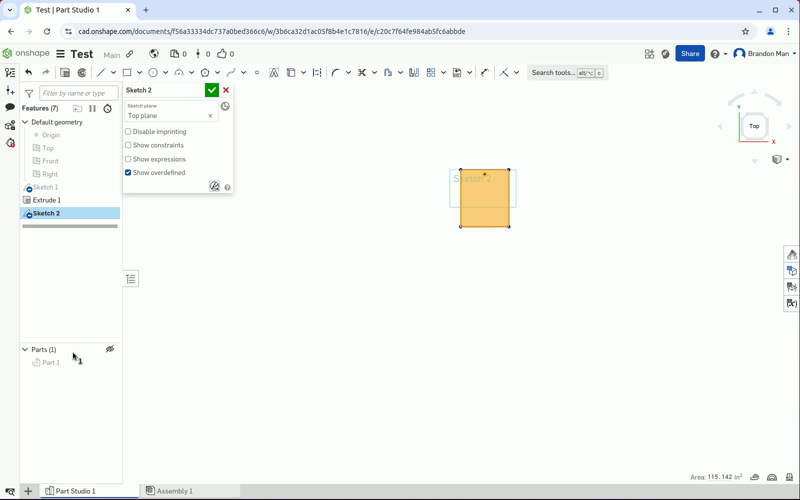
key(shift+y)
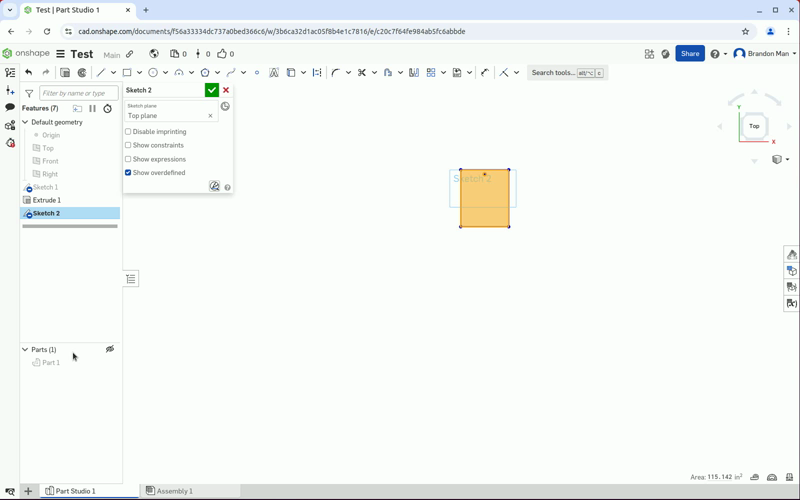
key(shift+e)
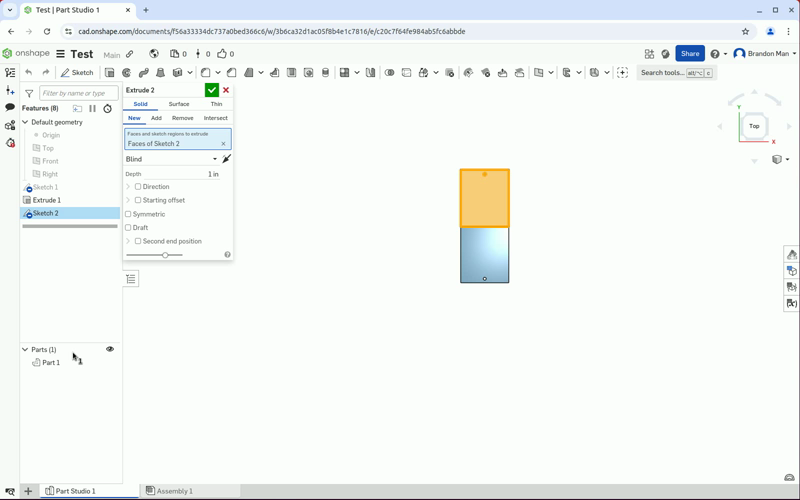
mouse_move(143, 106)
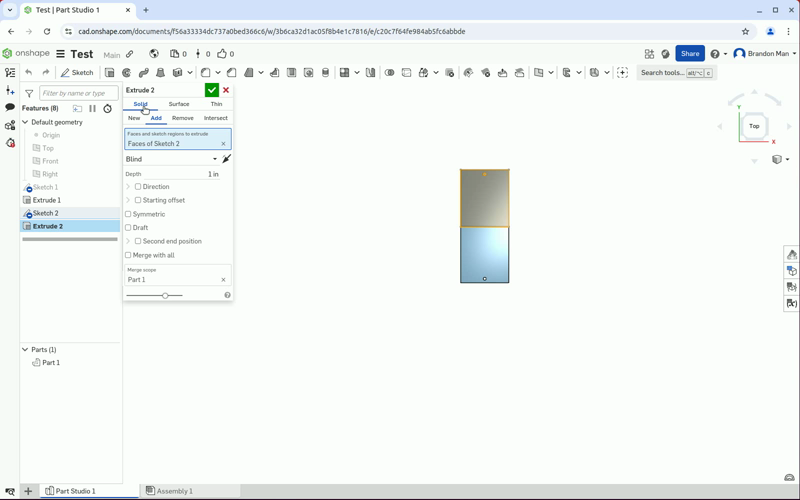
click(143, 106)
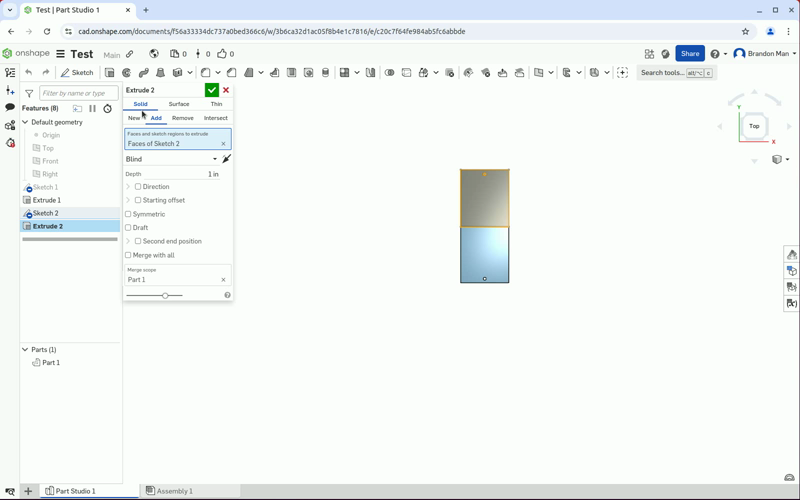
mouse_move(137, 120)
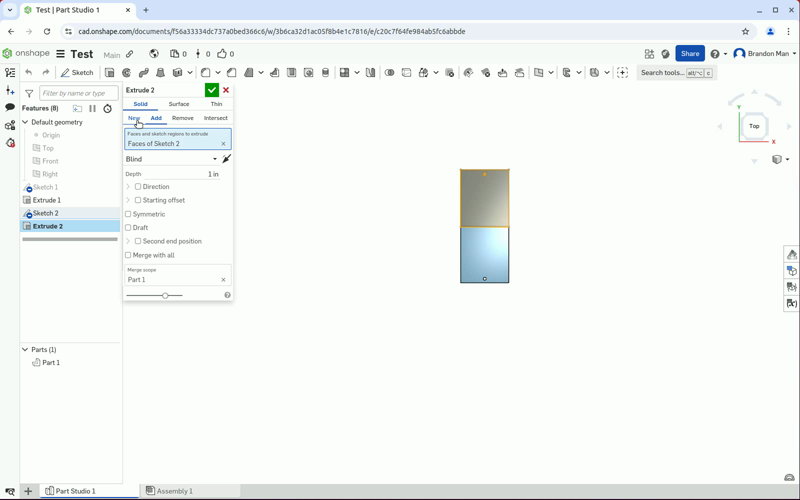
click(137, 120)
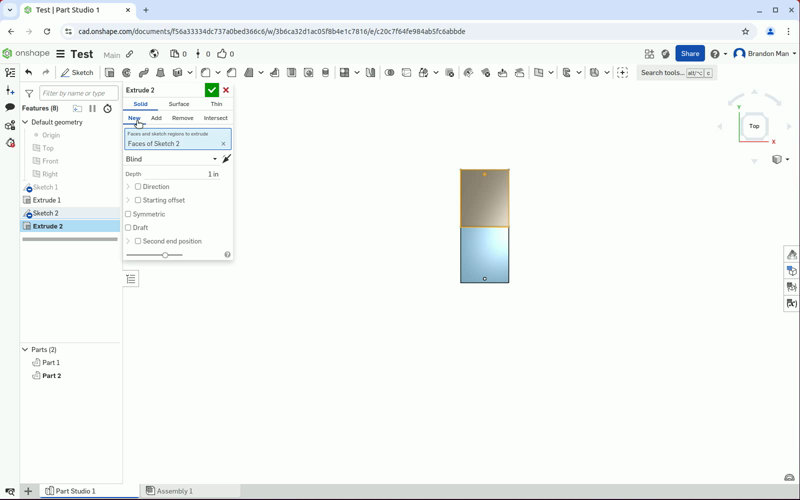
key(tab, 4)
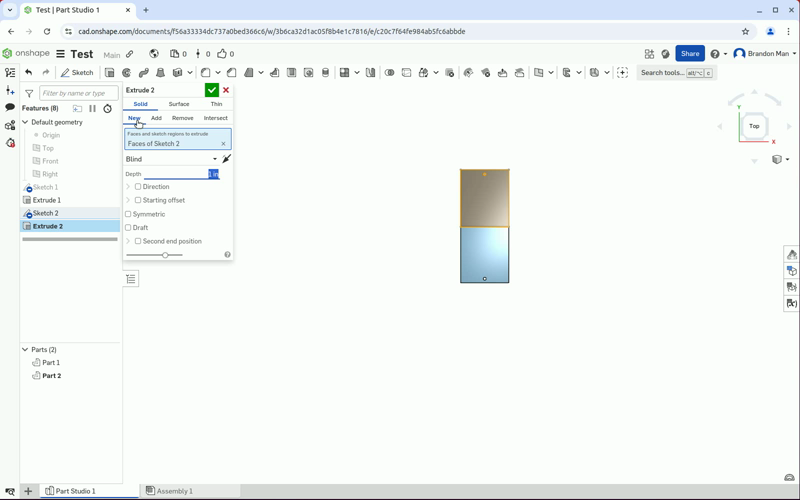
text(0.241)
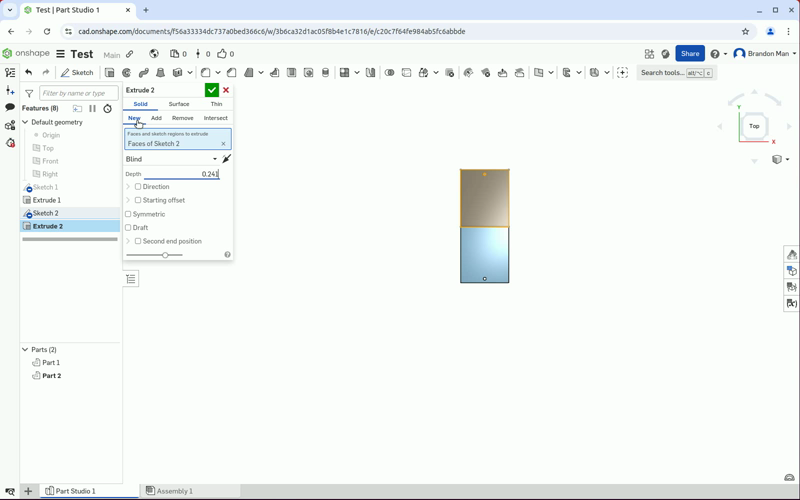
key(enter)
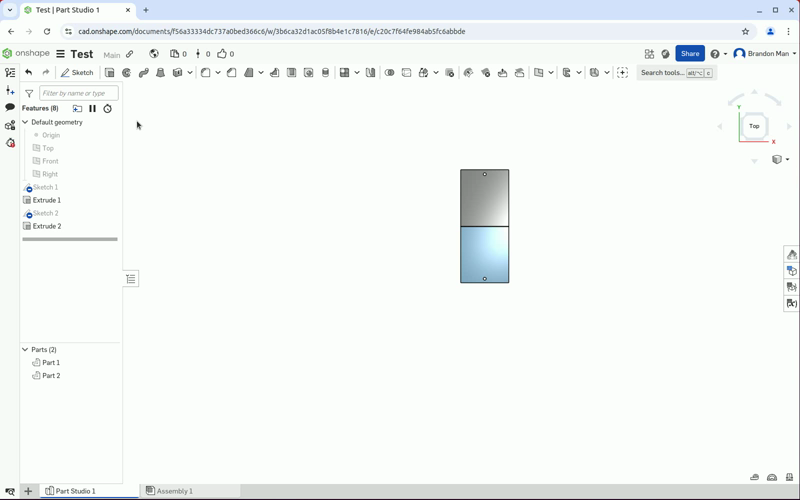
key(shift+h)
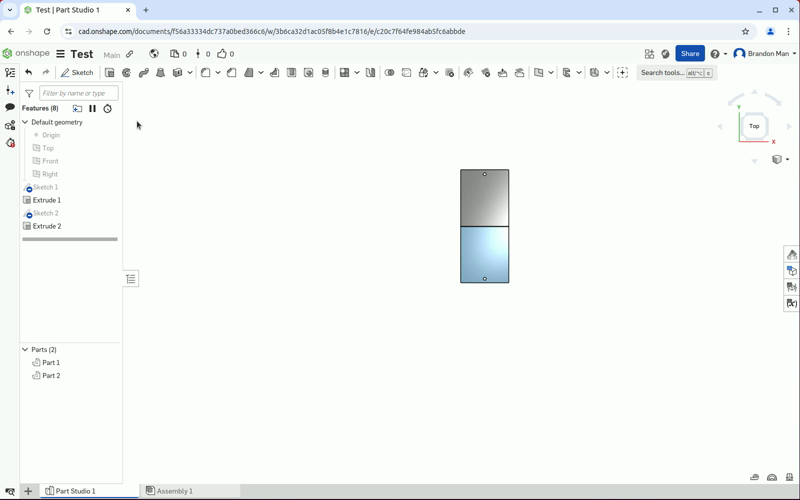
key(shift+h)
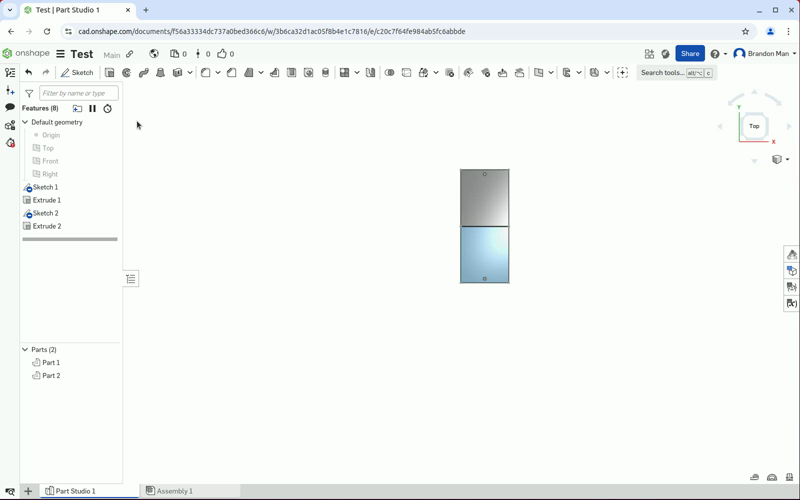
key(shift+7)
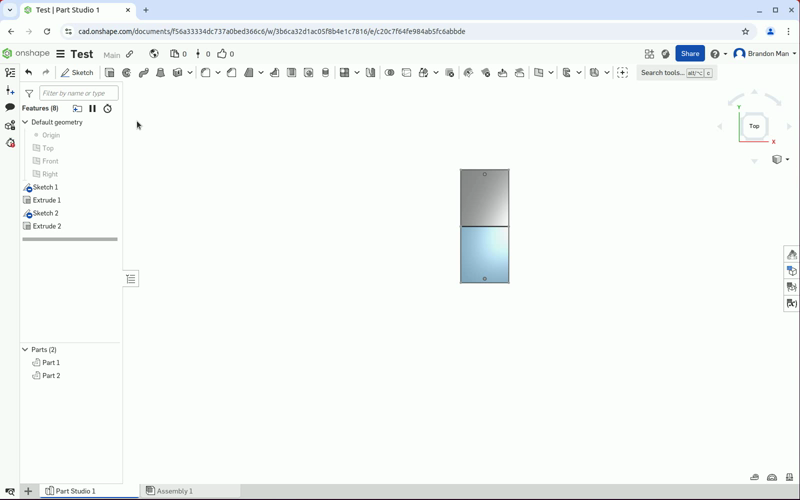
key(up, 3)
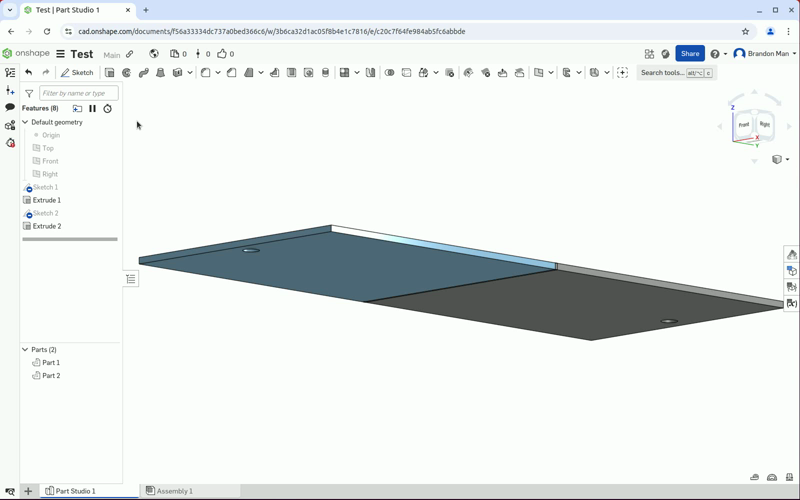
key(left, 3)
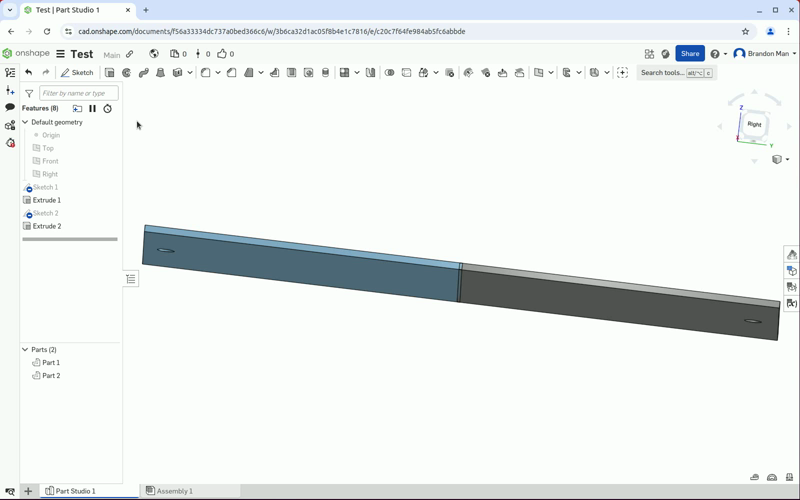
key(right, 3)
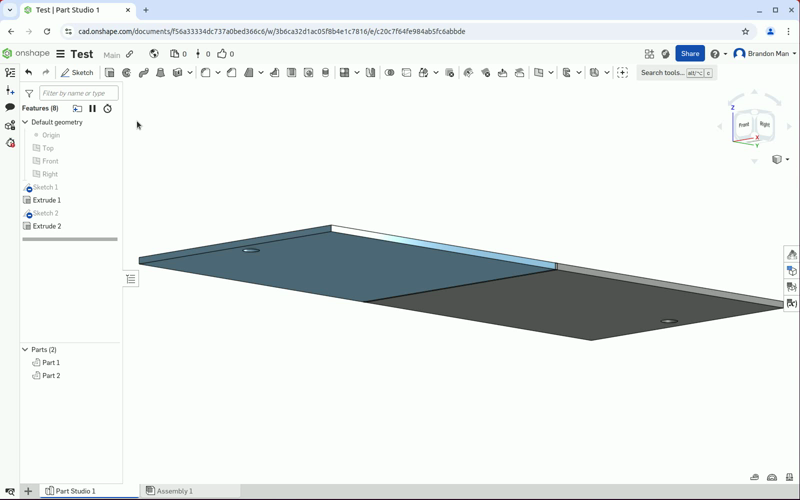
key(down, 3)
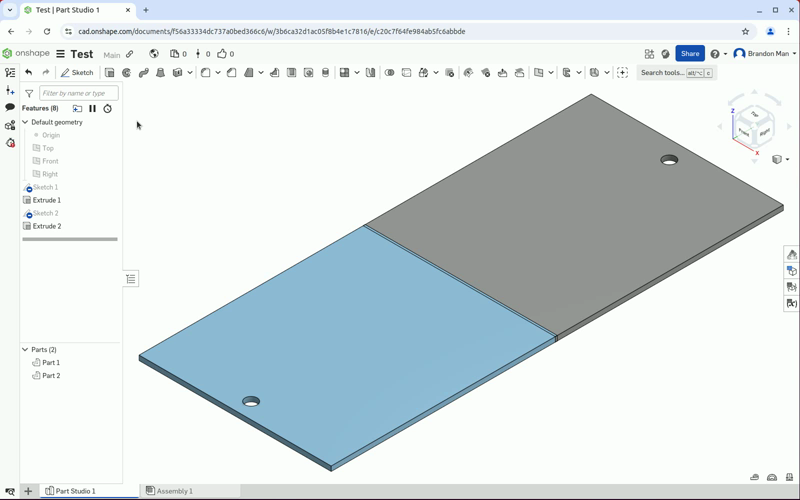
mouse_move(73, 189)
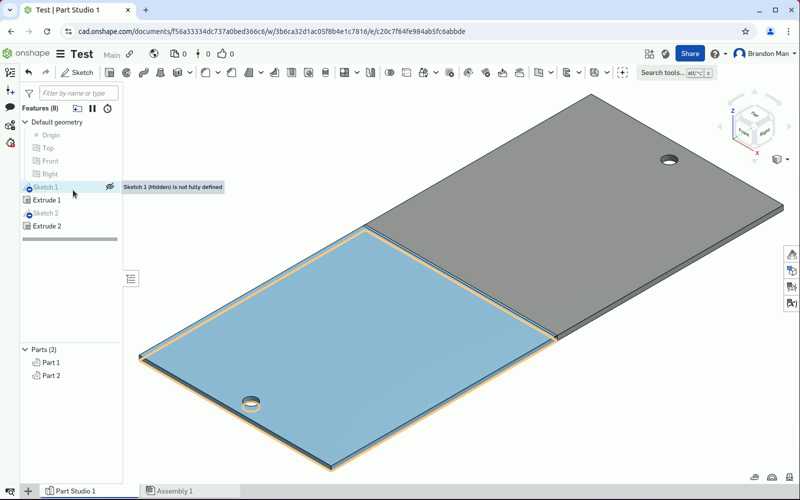
click(73, 189)